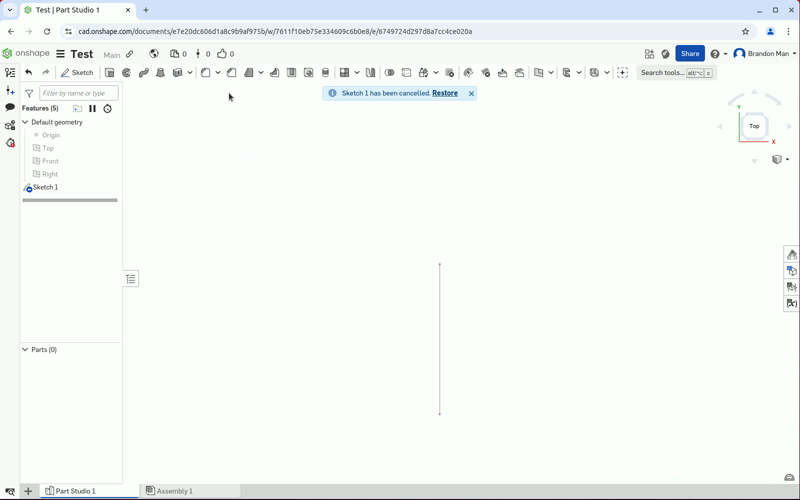
key(shift+h)
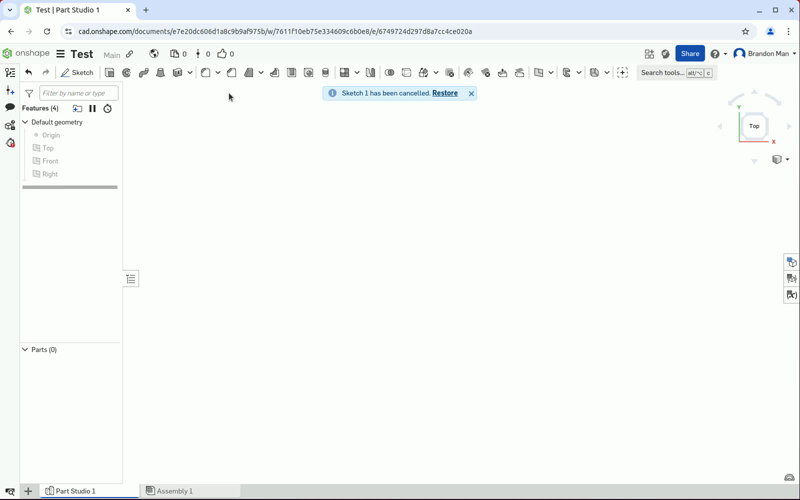
mouse_move(73, 352)
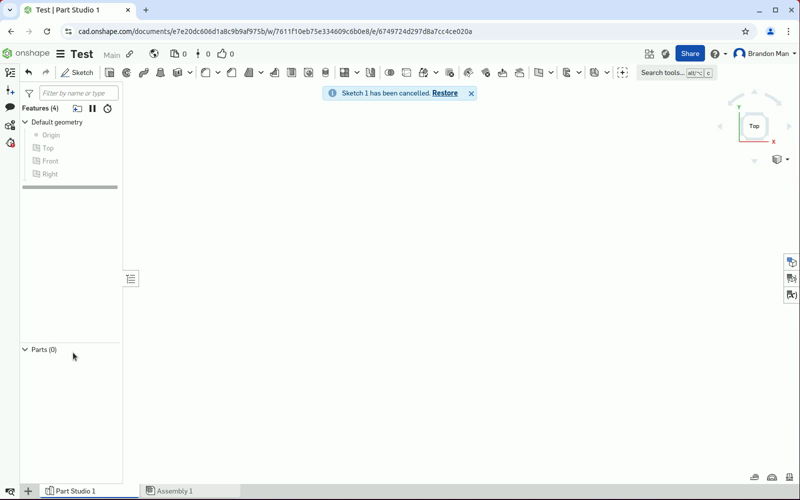
key(y)
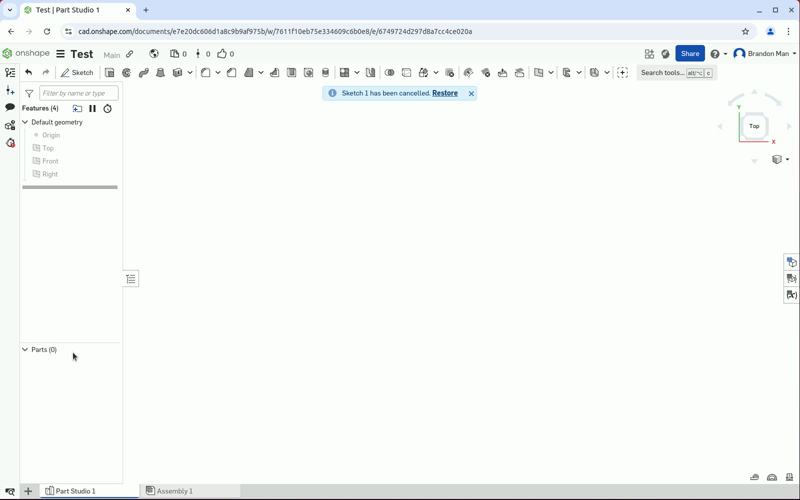
key(shift+p)
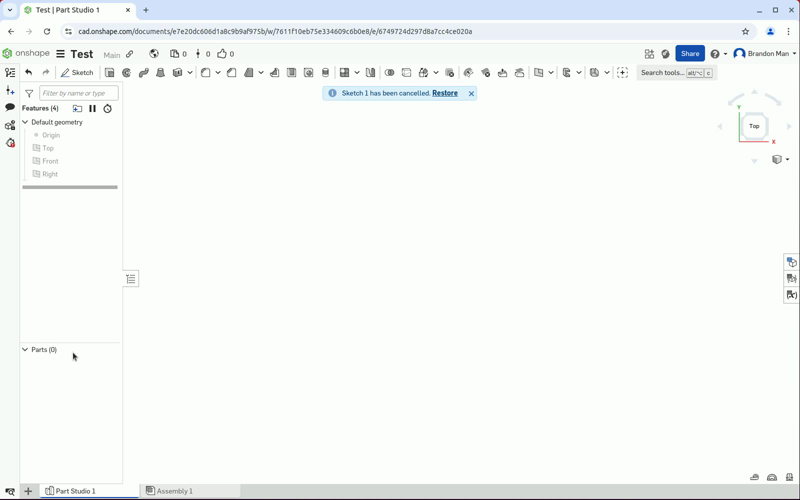
key(space)
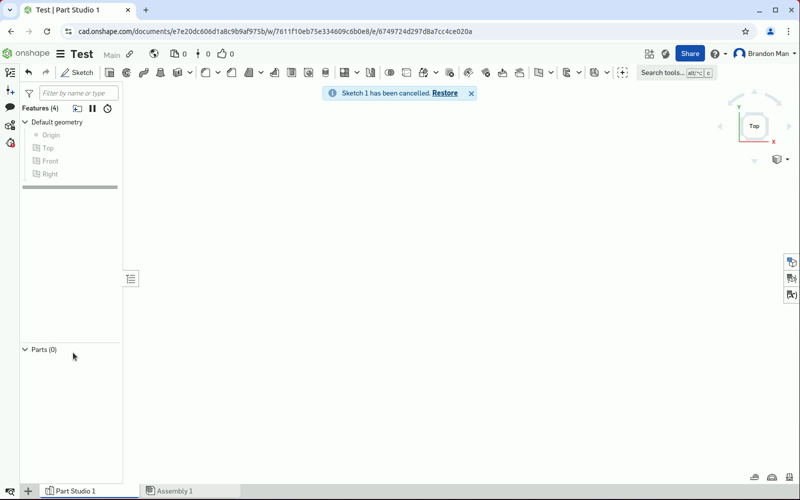
key_down(shift)
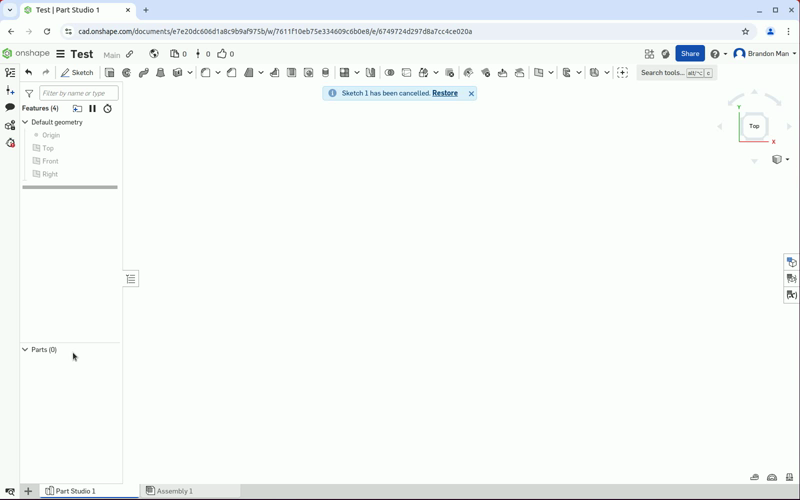
key(up)
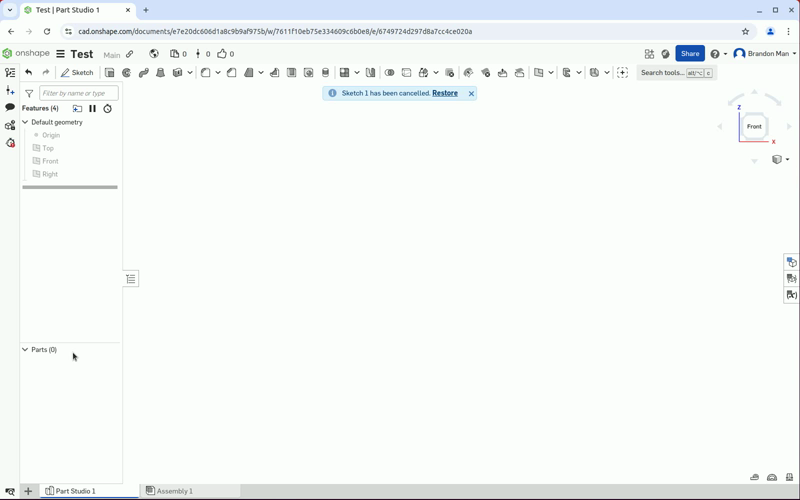
key_up(shift)
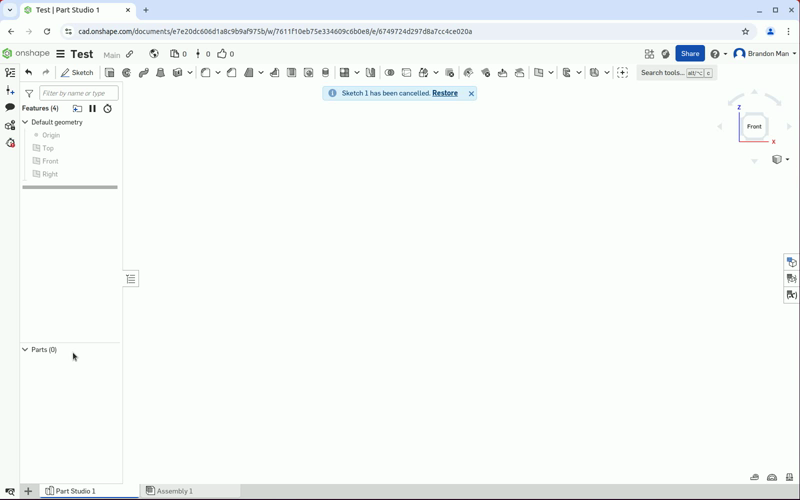
mouse_move(73, 352)
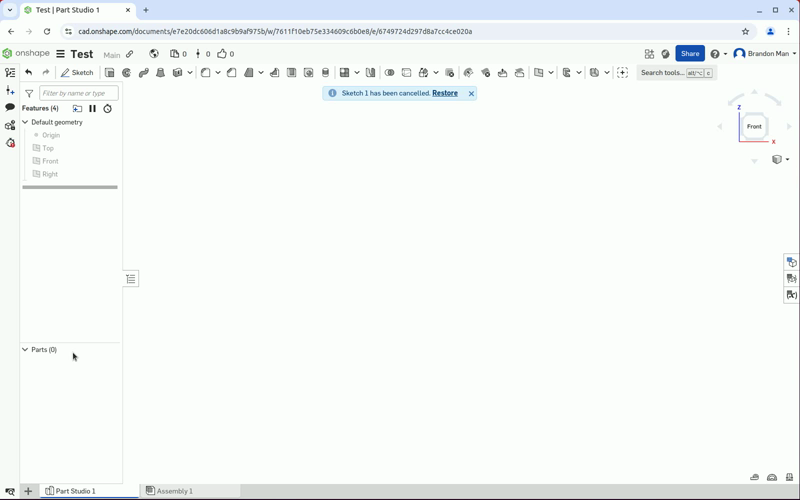
key(shift+y)
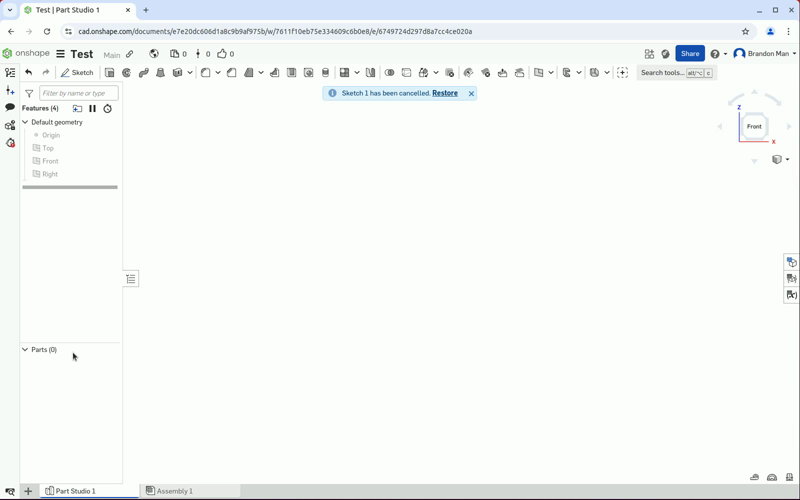
key(shift+s)
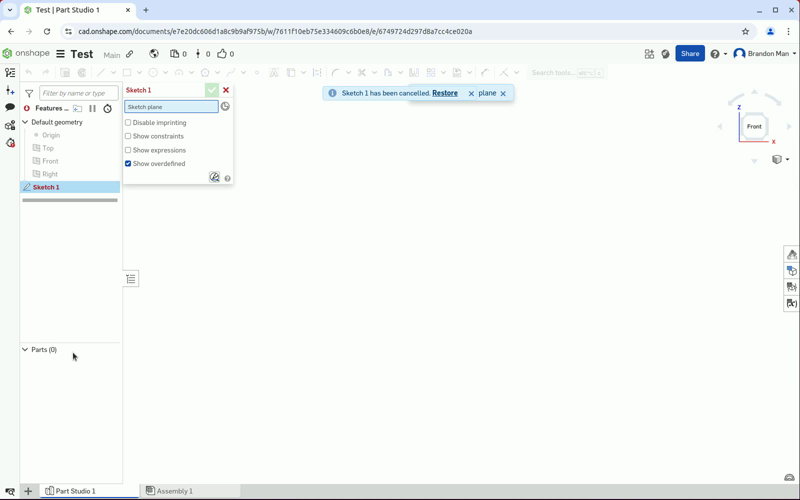
mouse_move(73, 163)
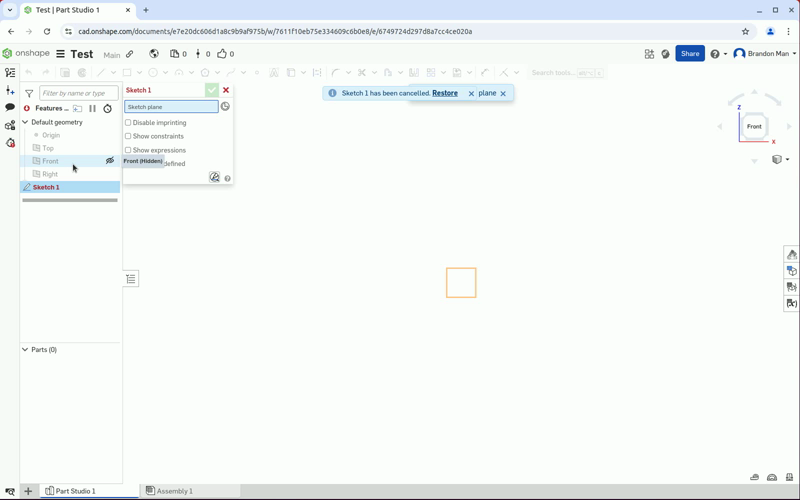
click(73, 163)
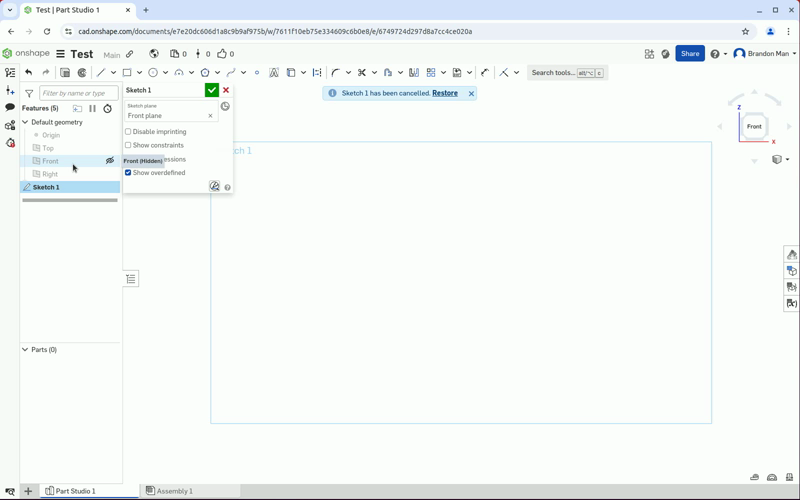
mouse_move(73, 352)
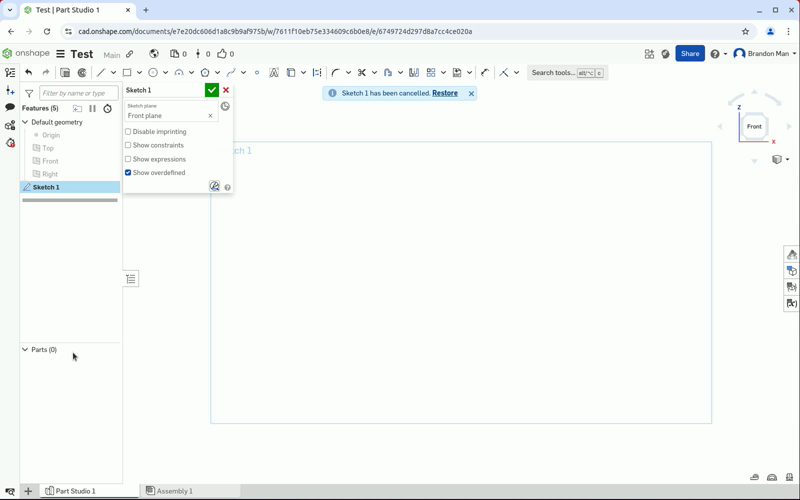
key(y)
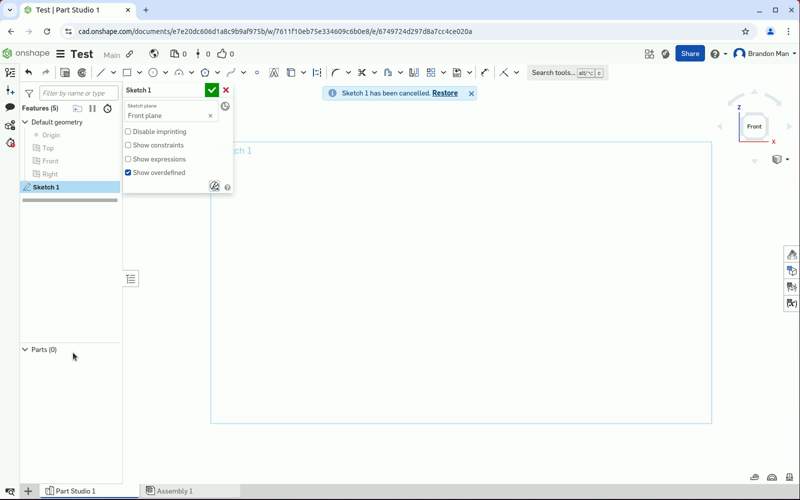
key(l)
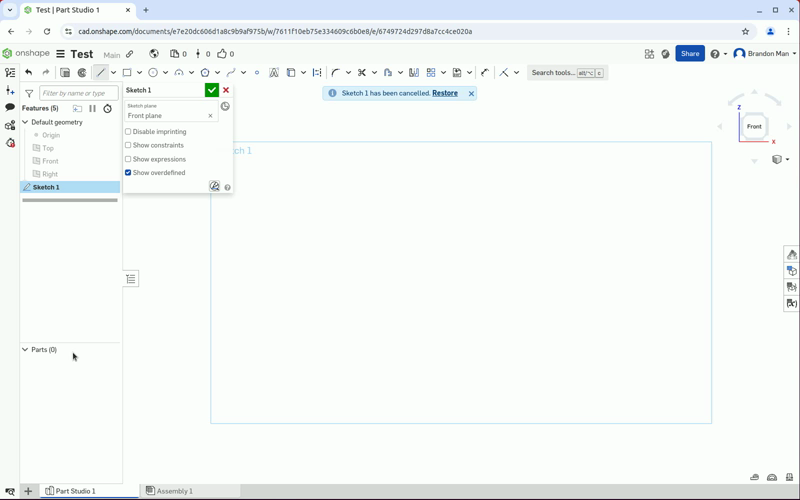
key_down(shift)
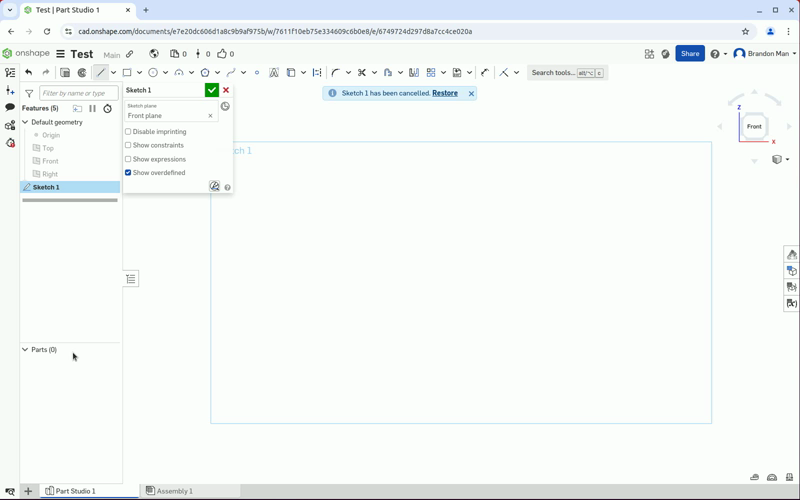
mouse_move(376, 306)
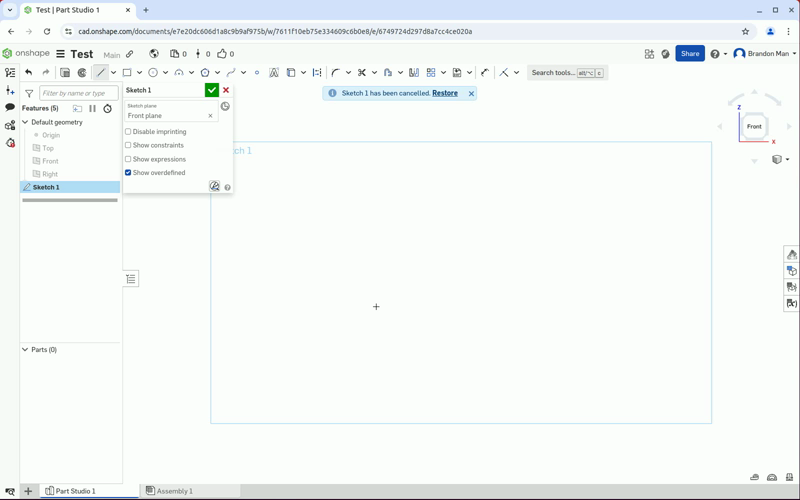
click(376, 306)
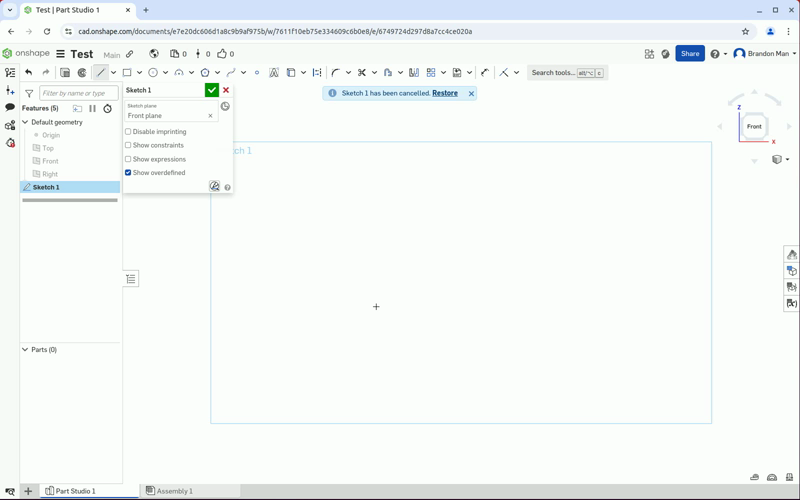
key_up(shift)
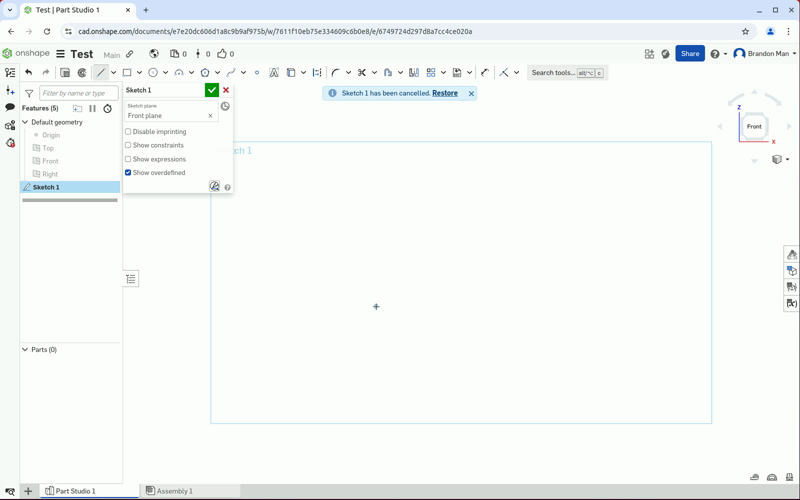
key_down(shift)
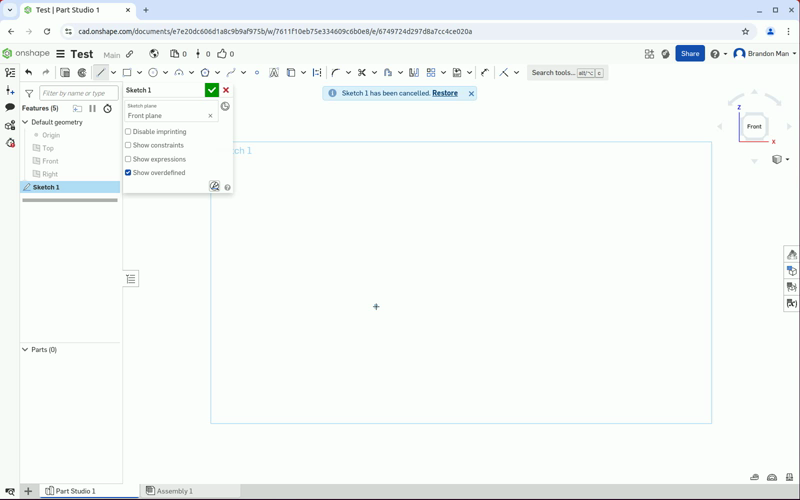
mouse_move(451, 306)
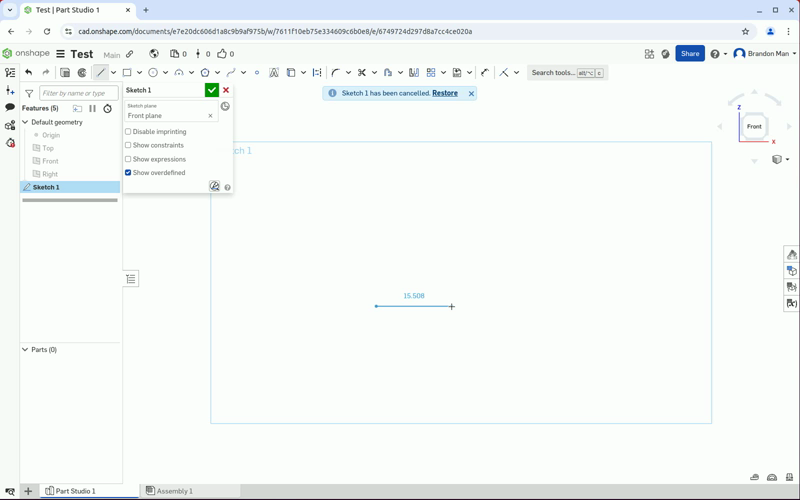
click(451, 306)
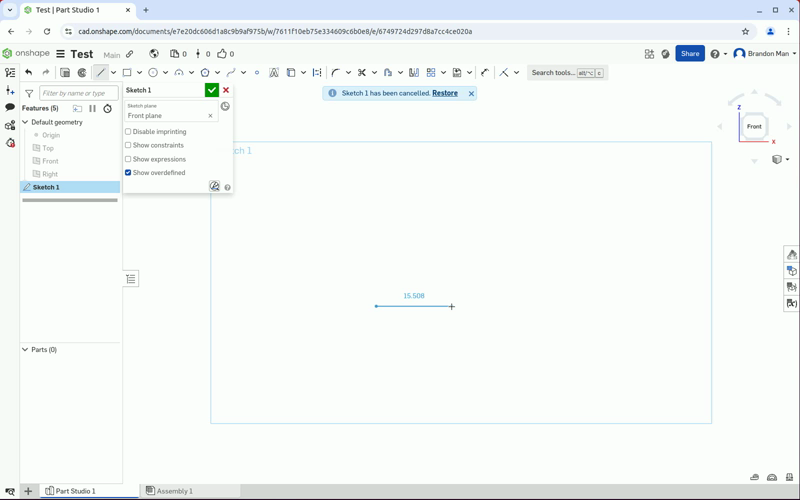
key_up(shift)
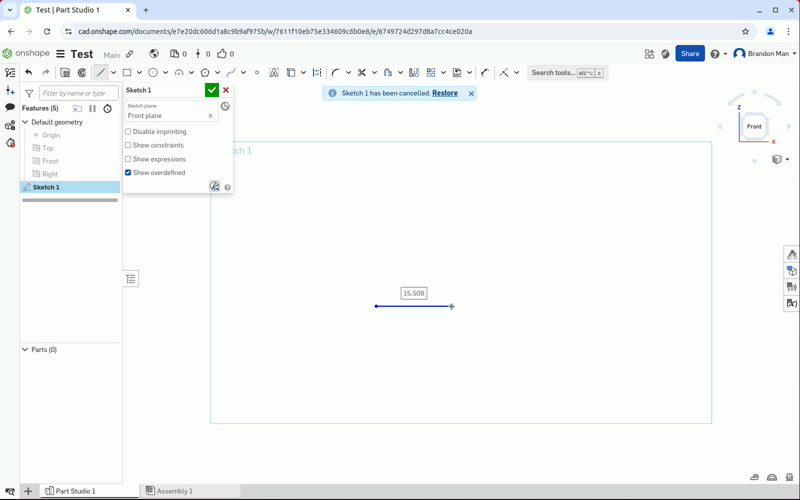
key_down(shift)
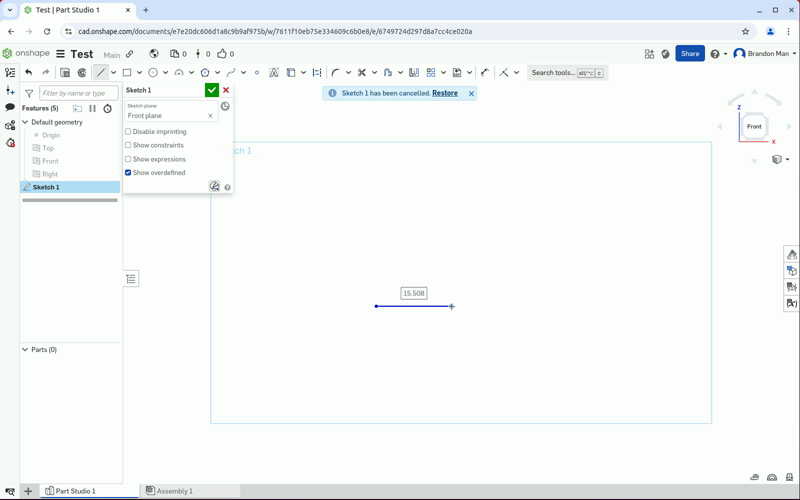
mouse_move(451, 231)
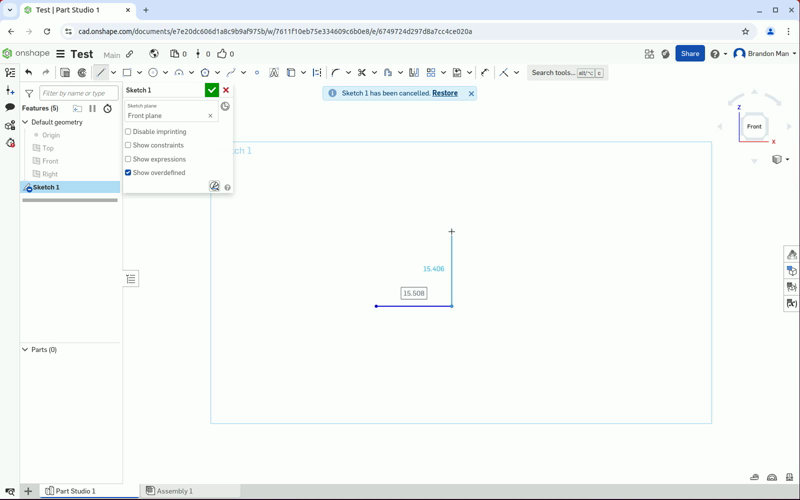
click(451, 231)
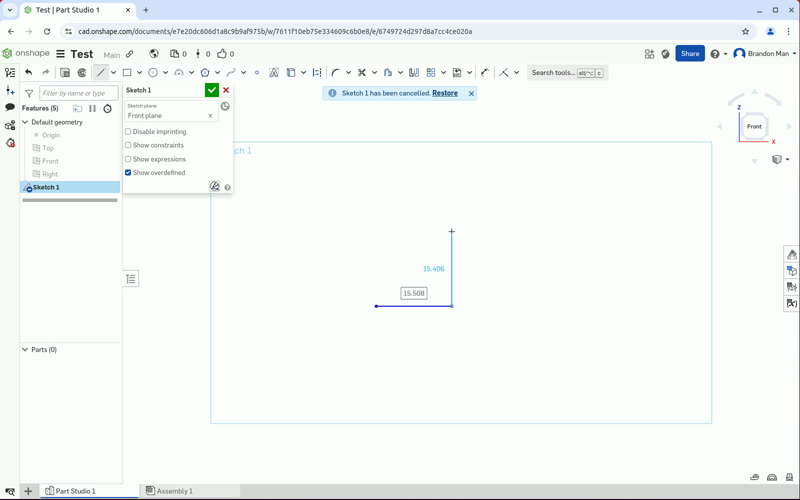
key_up(shift)
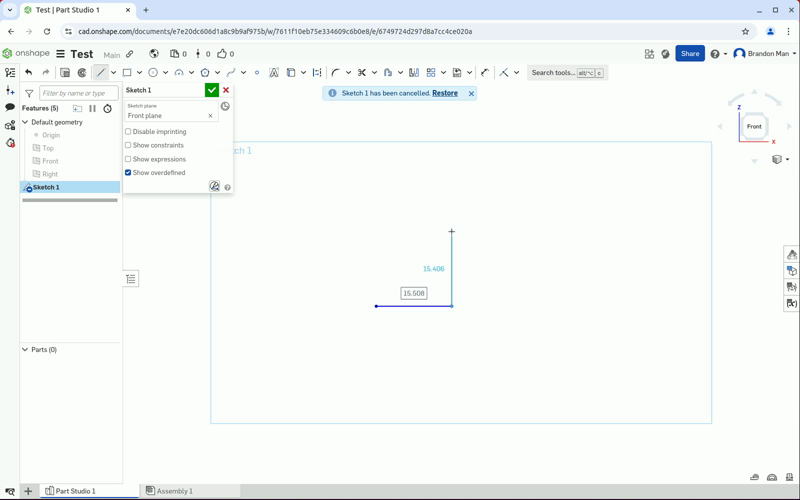
key_down(shift)
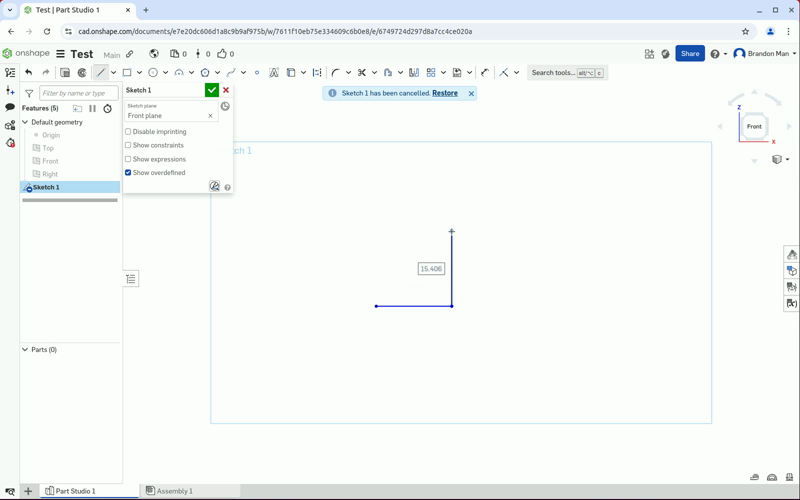
mouse_move(376, 231)
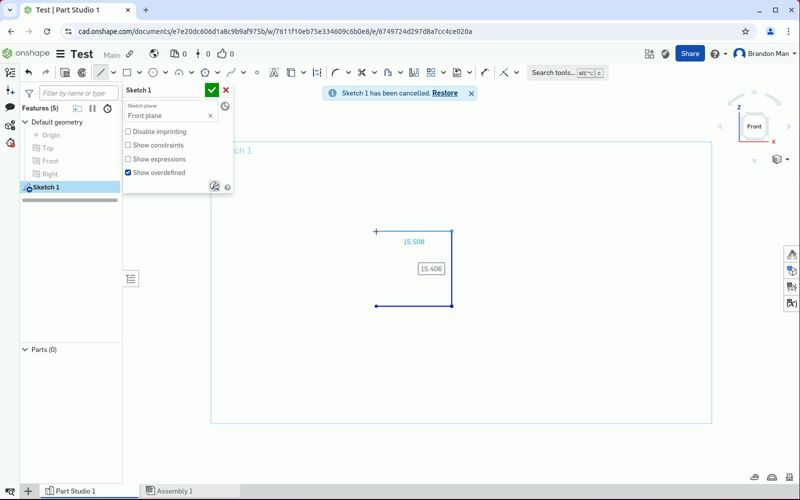
click(376, 231)
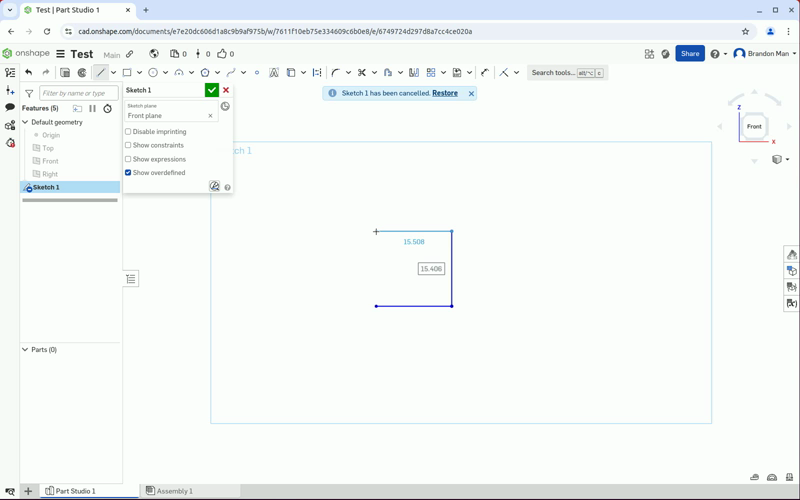
key_up(shift)
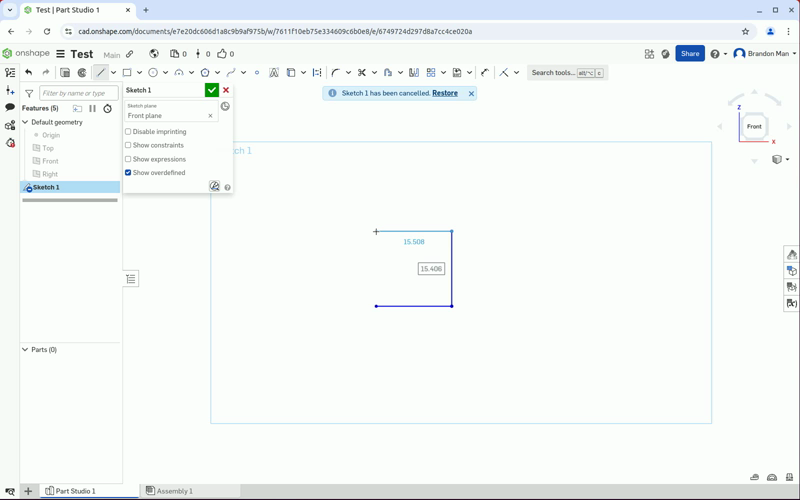
key_down(shift)
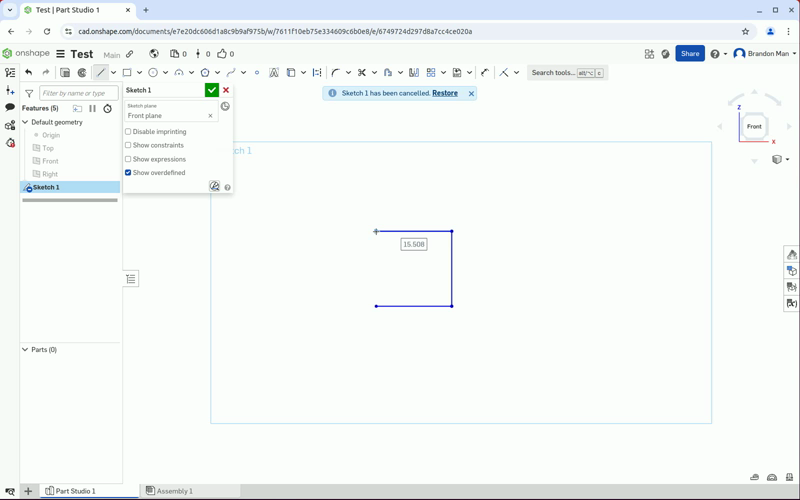
mouse_move(376, 306)
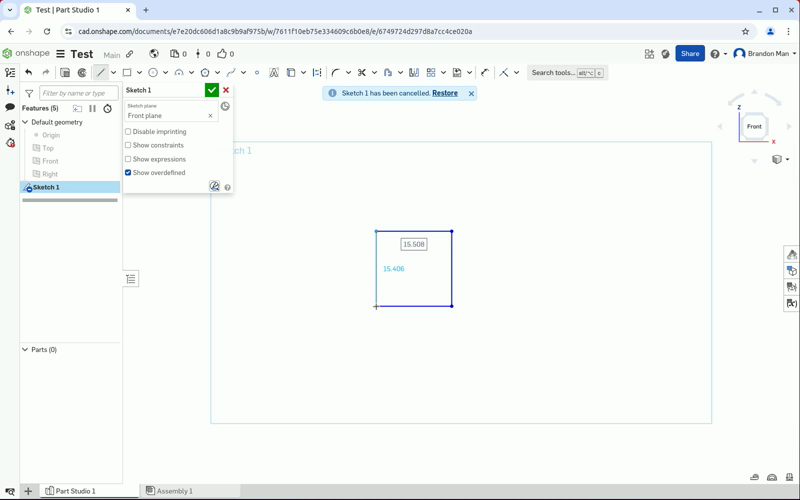
key_up(shift)
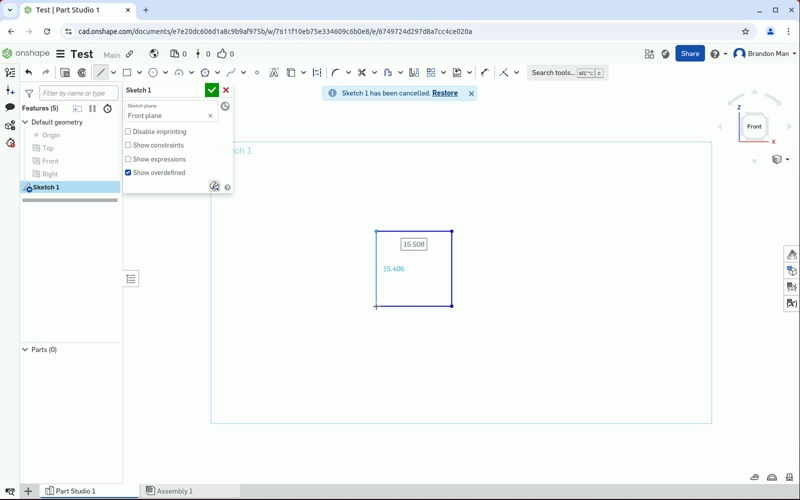
click(376, 306)
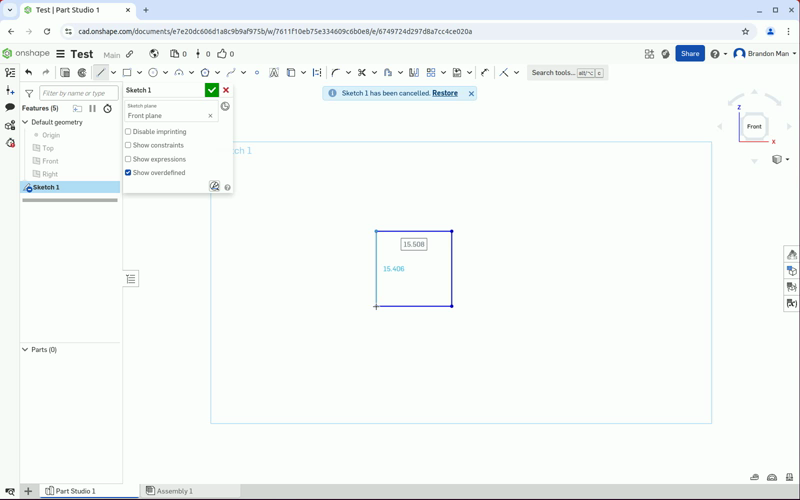
key(esc)
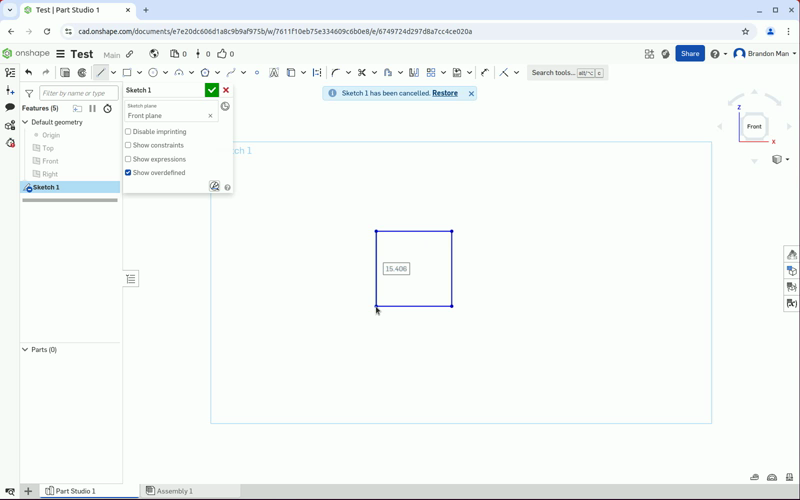
mouse_move(401, 236)
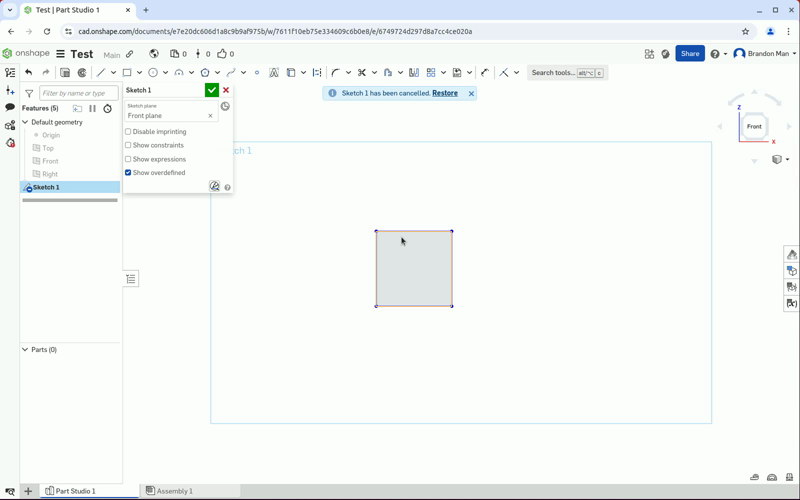
click(401, 236)
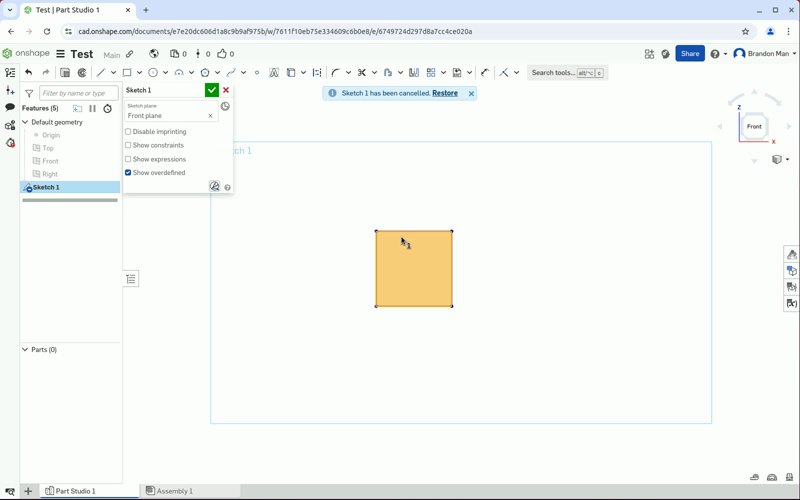
mouse_move(73, 352)
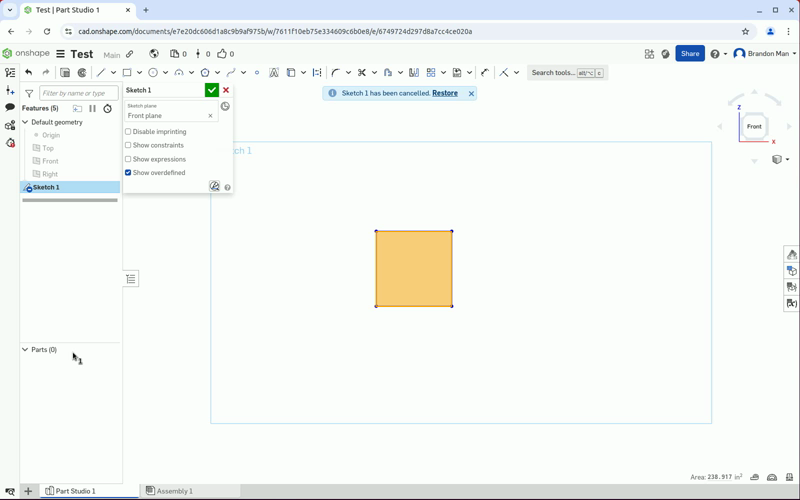
key(shift+y)
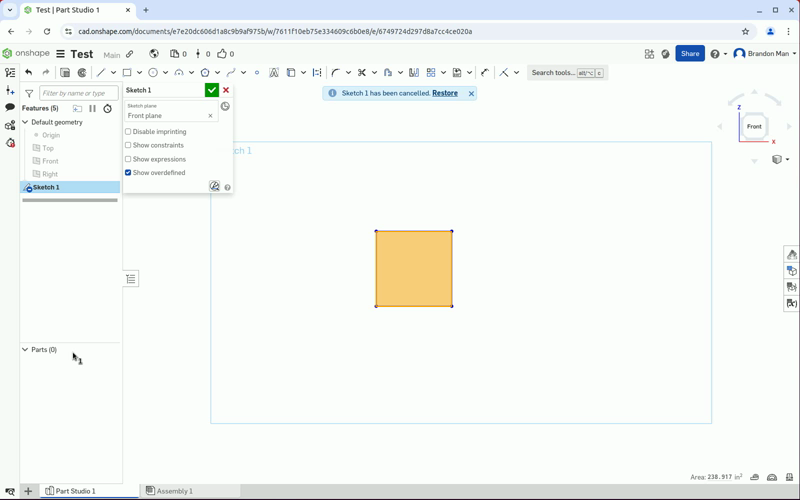
key(shift+e)
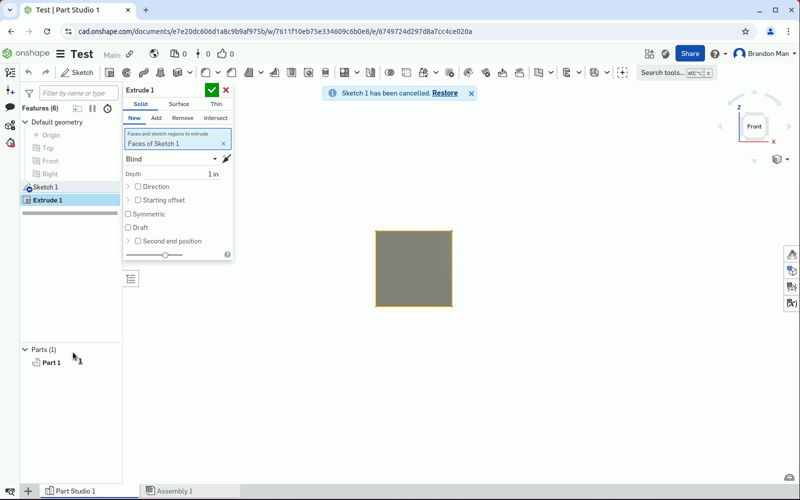
mouse_move(143, 106)
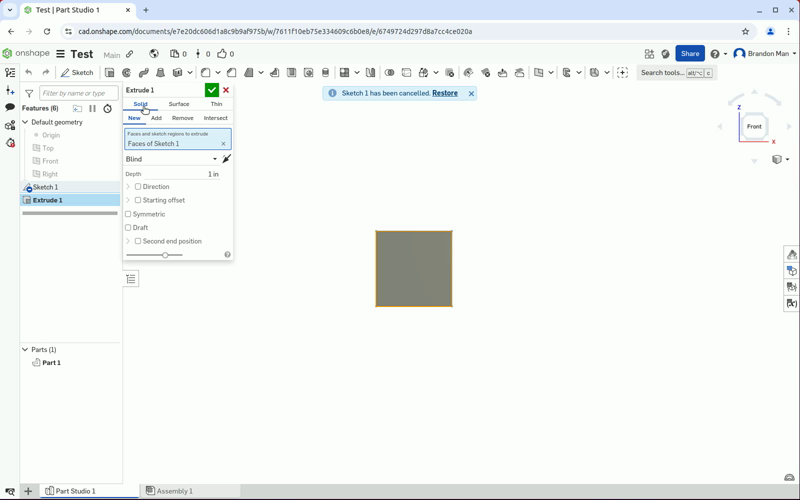
click(143, 106)
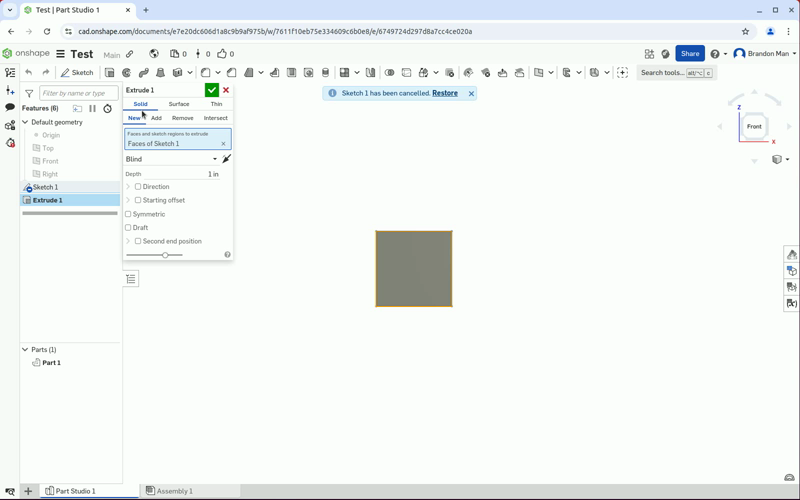
mouse_move(137, 120)
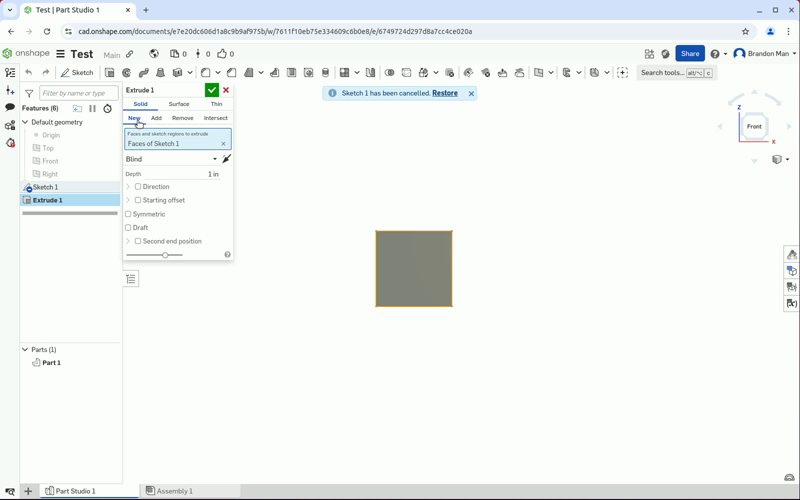
click(137, 120)
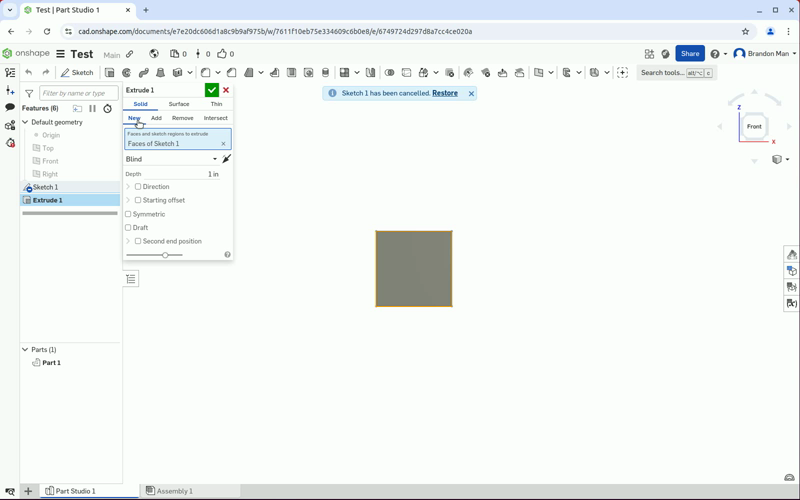
key(tab, 4)
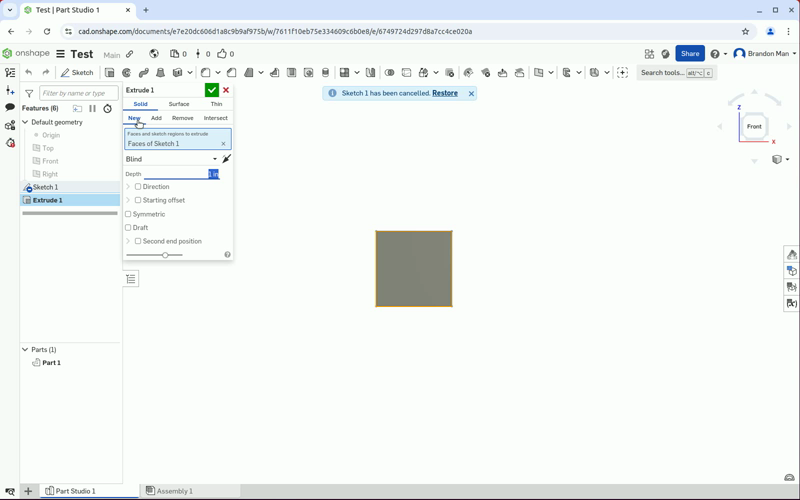
text(7.703)
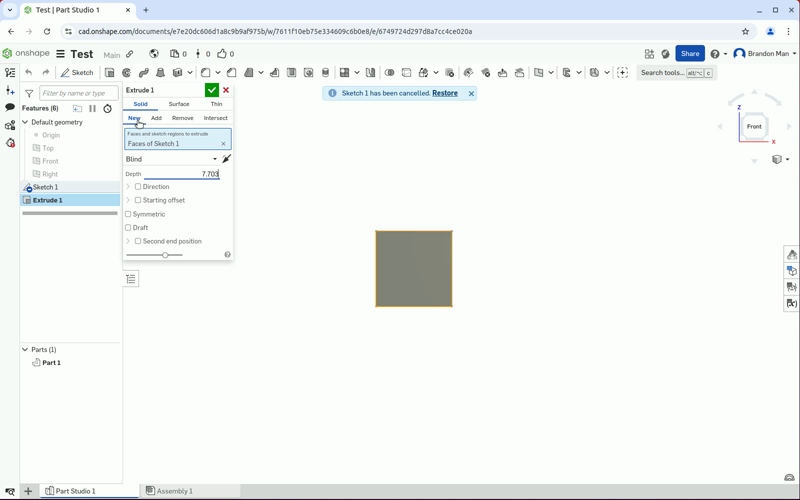
key(enter)
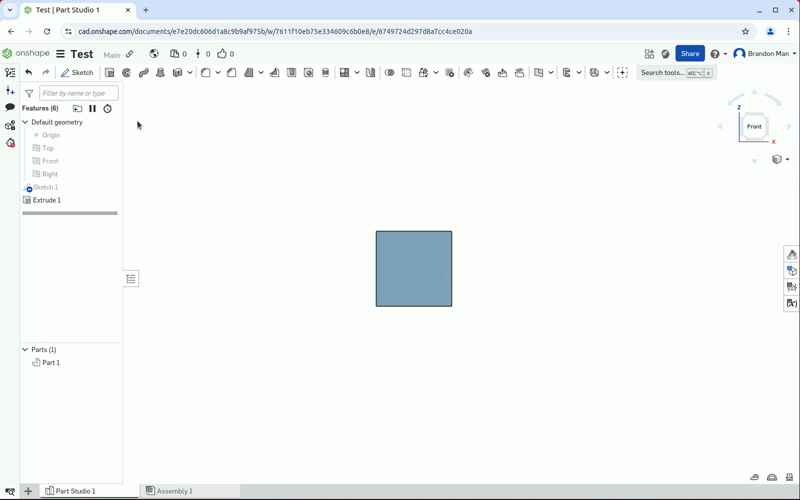
key(shift+h)
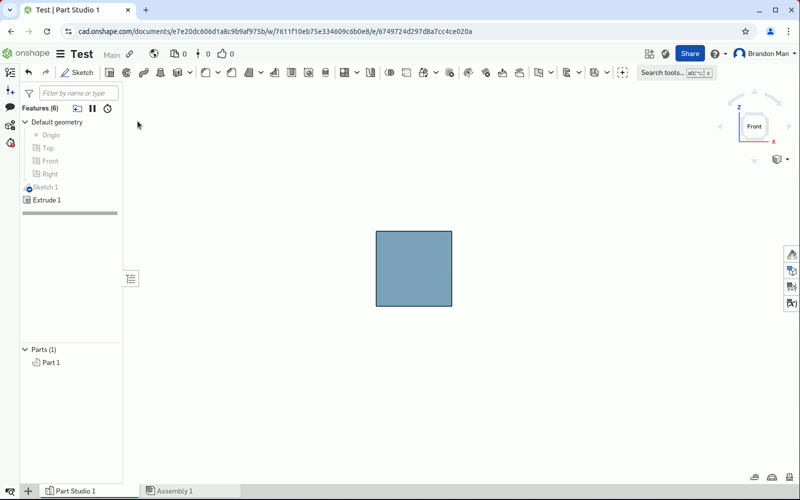
key(shift+h)
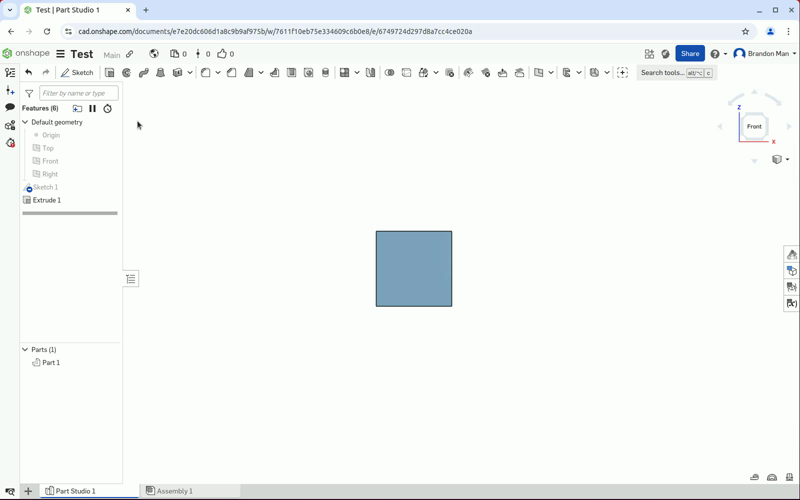
mouse_move(73, 189)
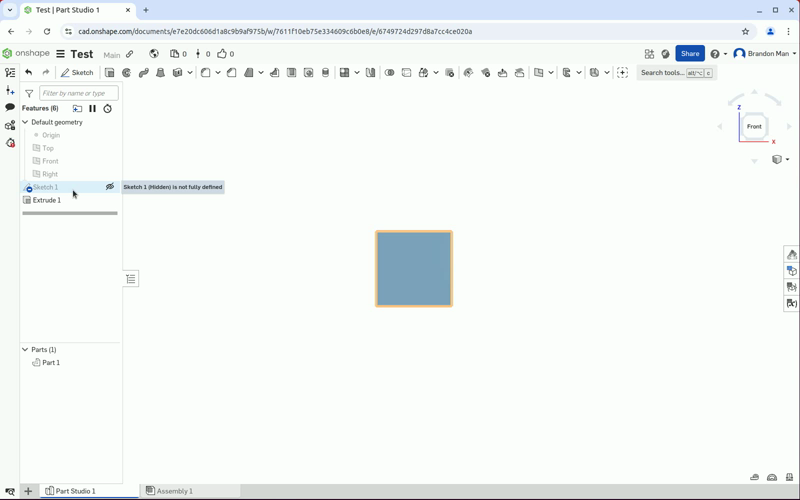
click(73, 189)
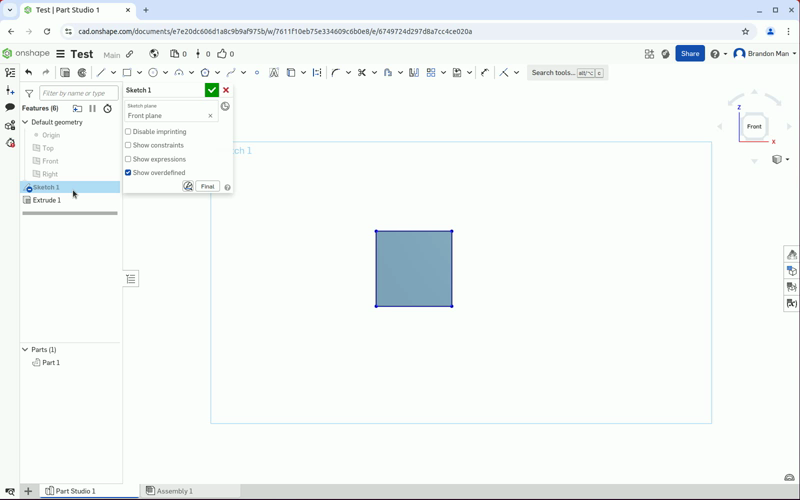
mouse_move(229, 92)
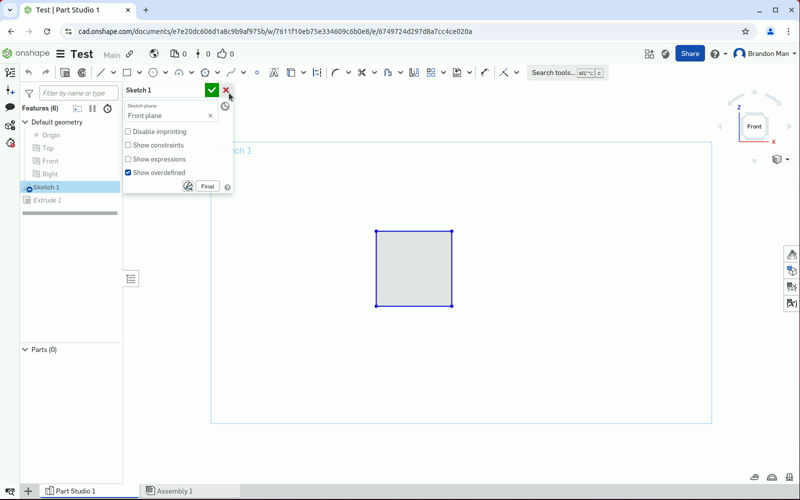
click(229, 92)
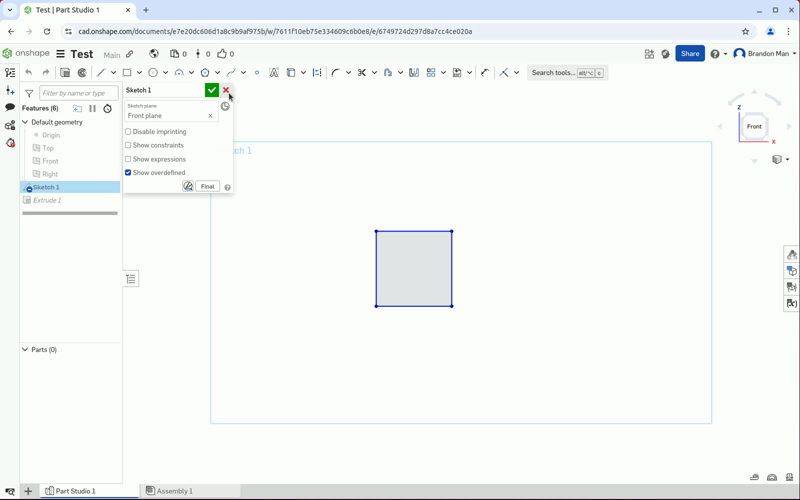
key(shift+s)
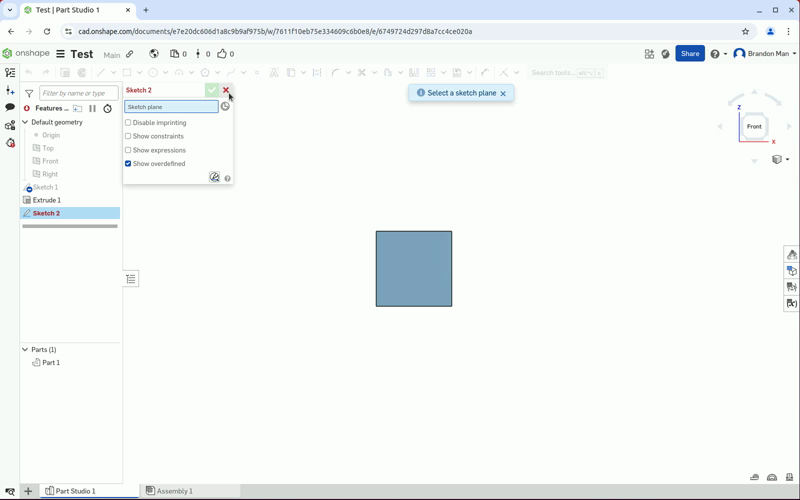
mouse_move(73, 163)
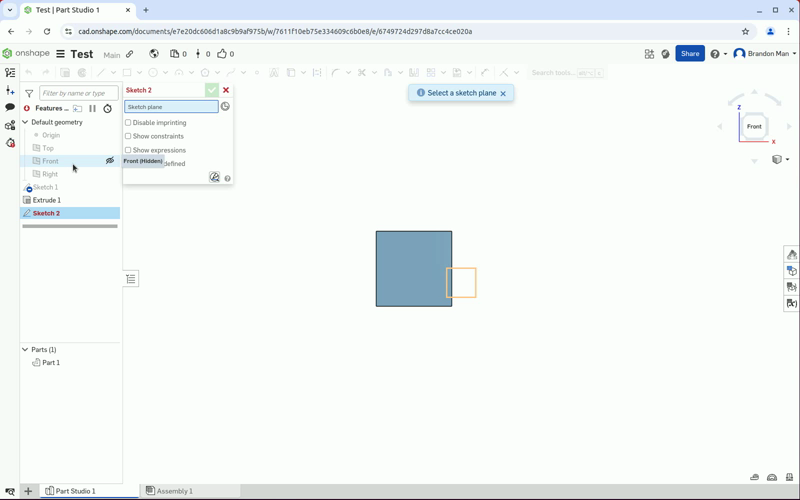
click(73, 163)
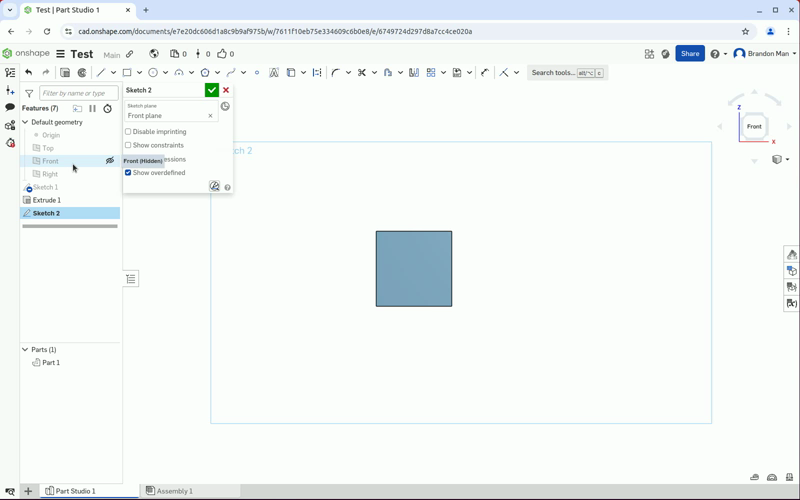
mouse_move(73, 352)
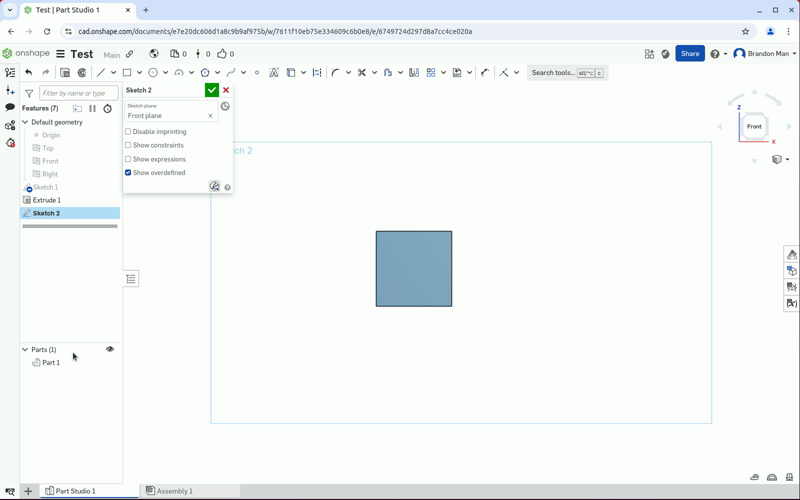
key(y)
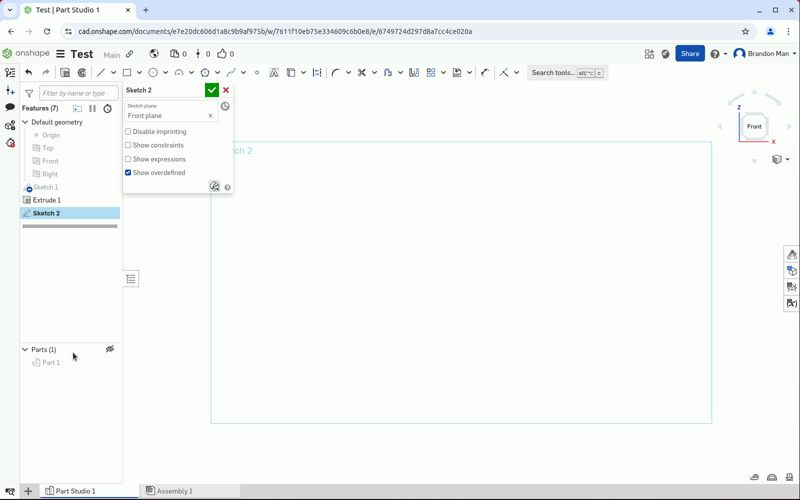
key(l)
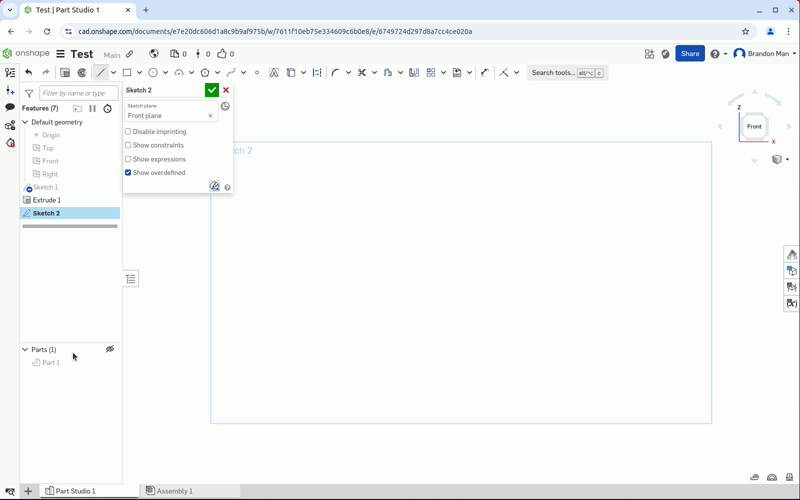
key_down(shift)
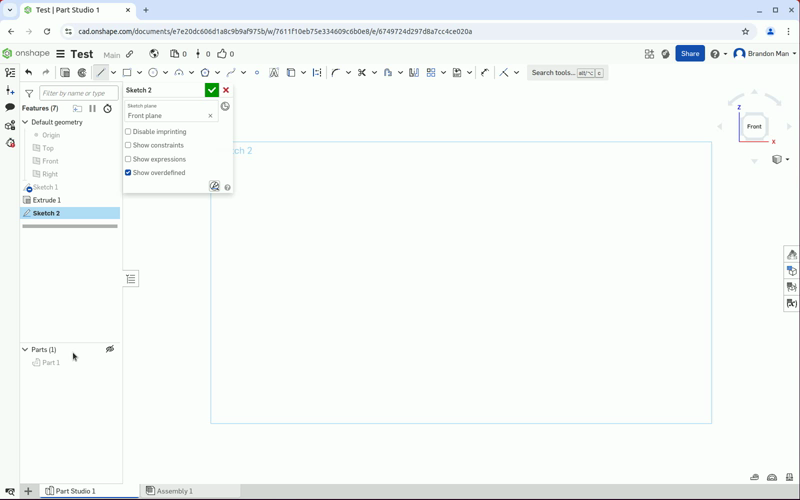
mouse_move(377, 268)
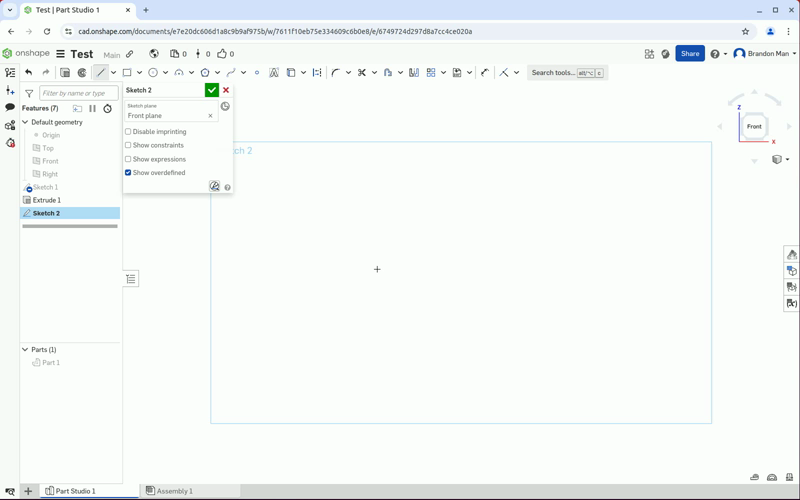
click(377, 268)
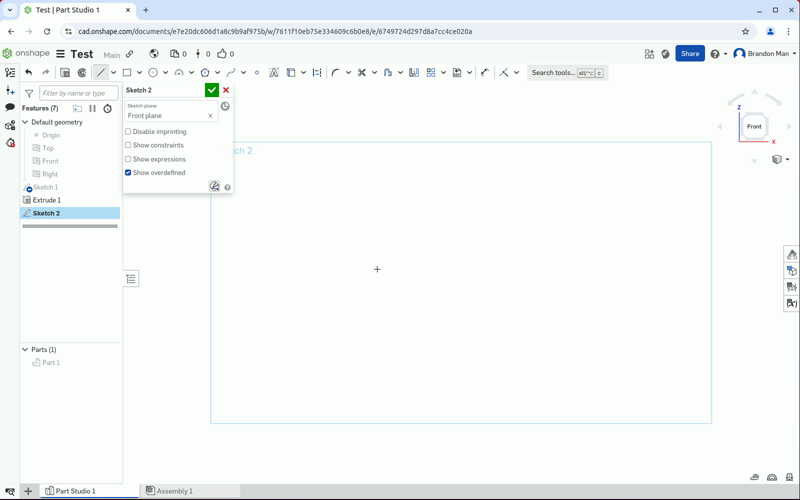
key_up(shift)
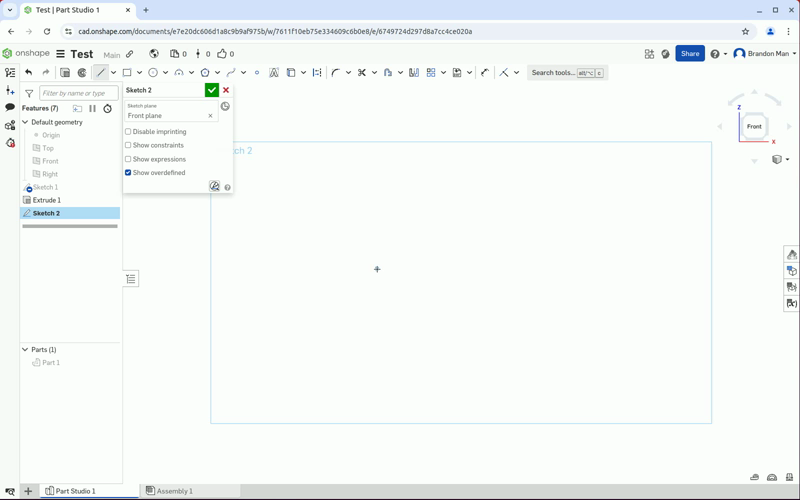
key_down(shift)
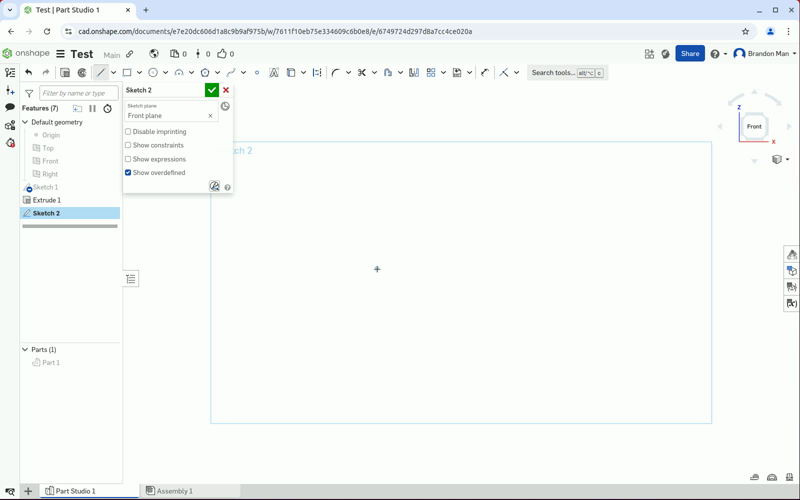
mouse_move(407, 268)
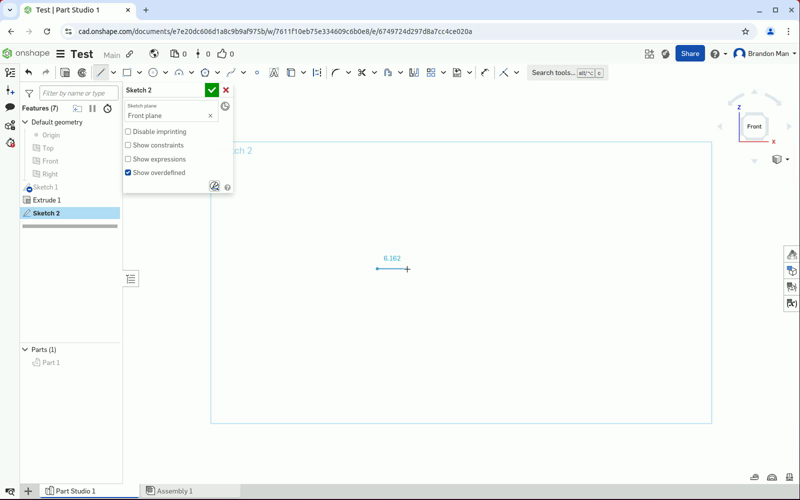
mouse_move(415, 268)
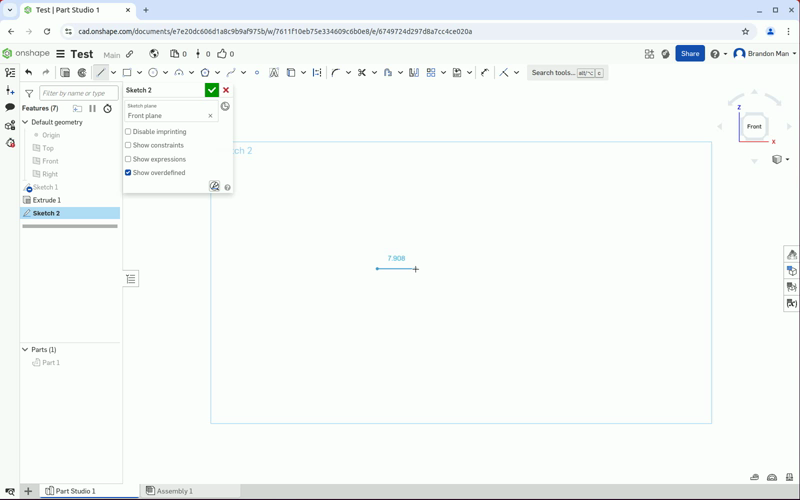
click(415, 268)
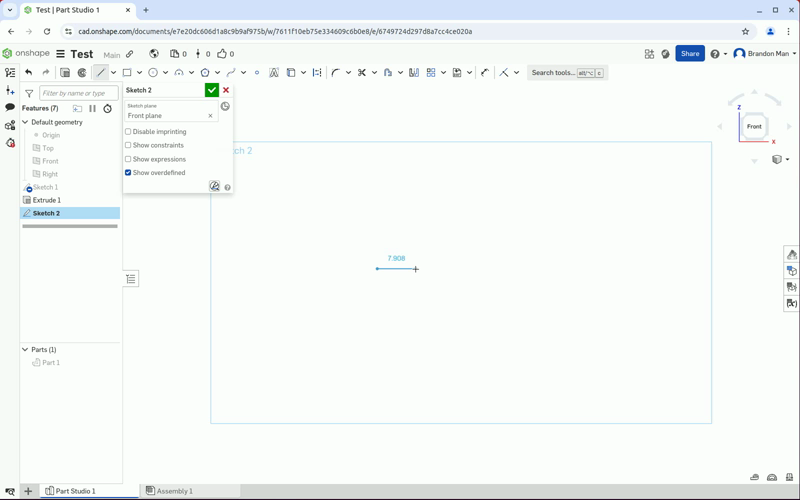
key_up(shift)
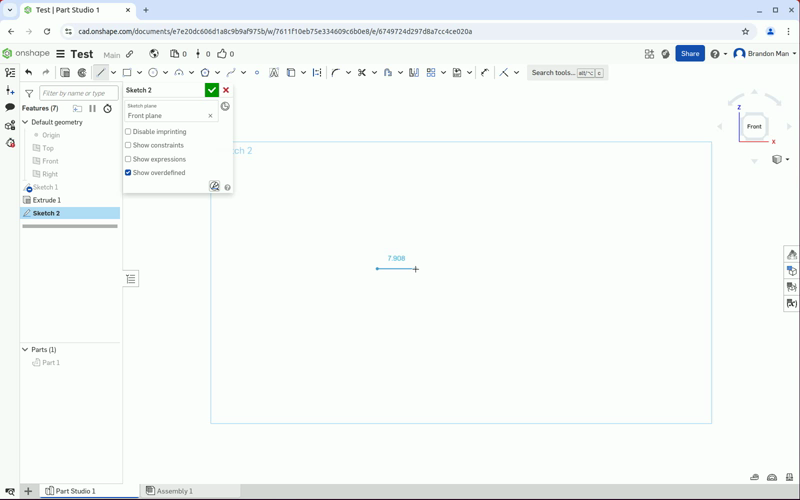
key_down(shift)
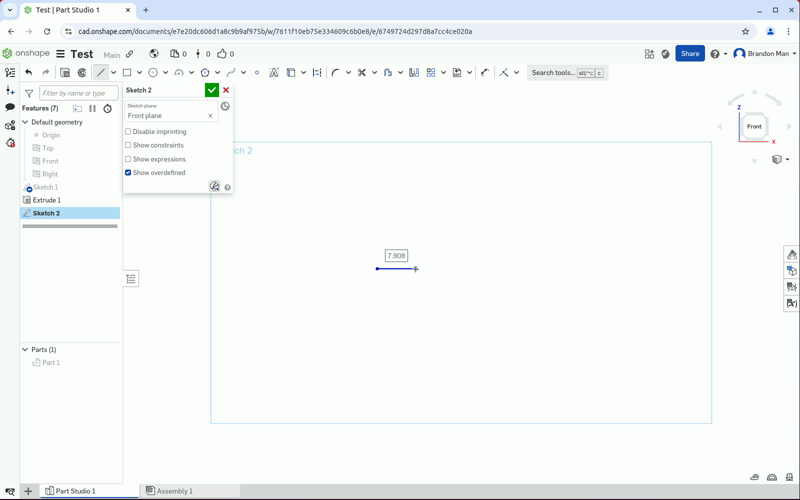
mouse_move(445, 268)
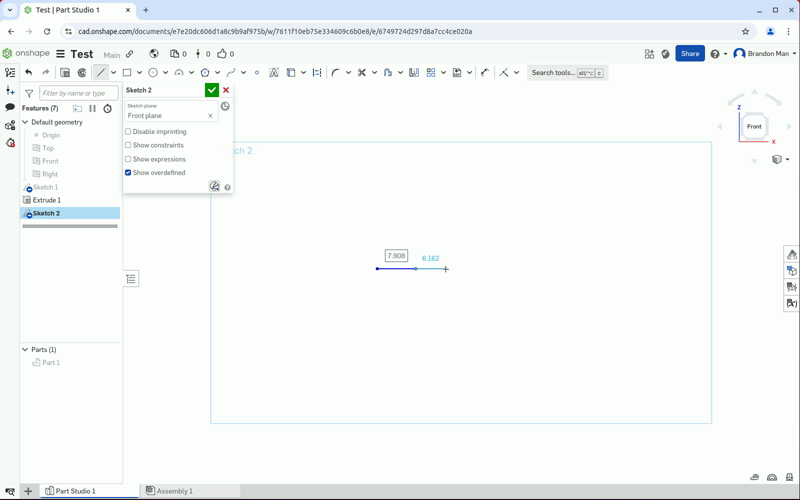
mouse_move(415, 230)
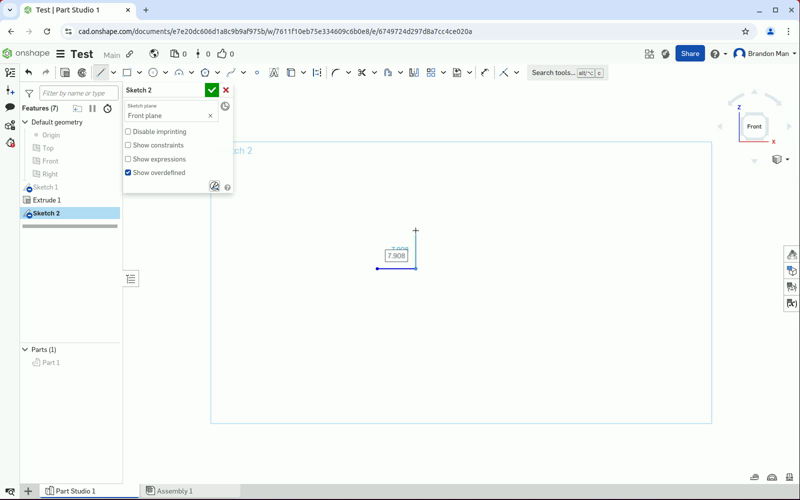
click(415, 230)
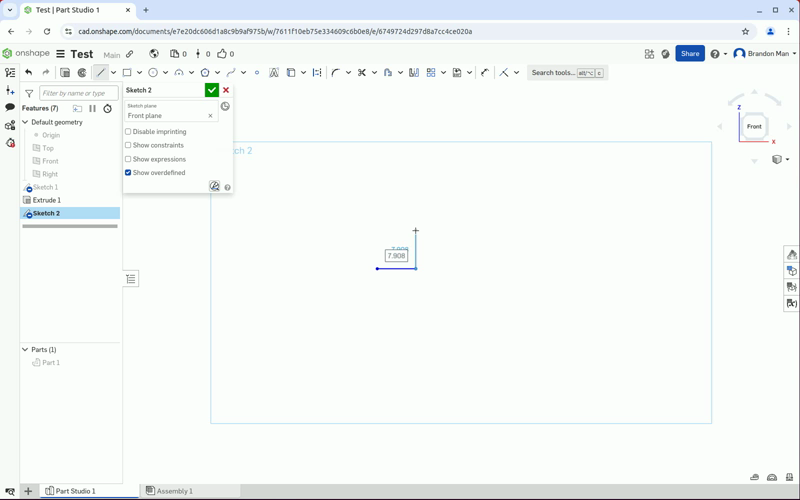
key_up(shift)
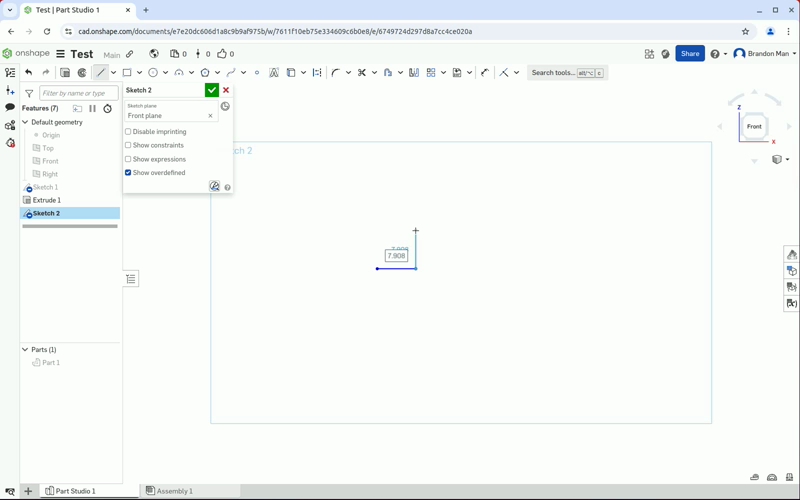
key_down(shift)
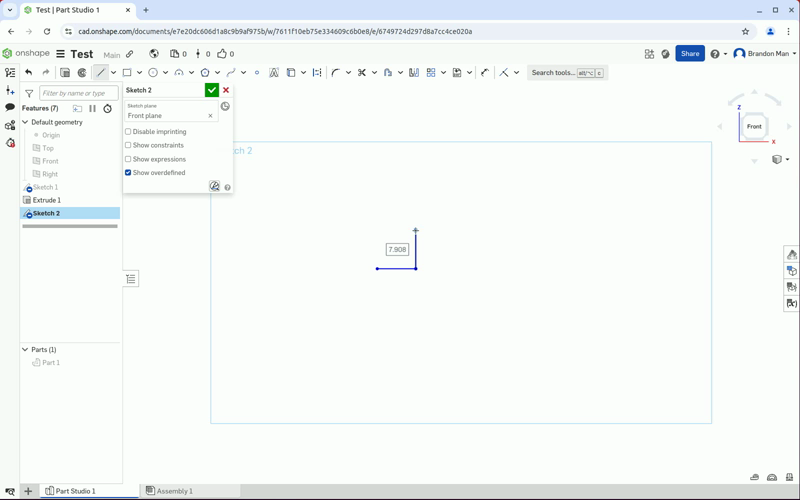
mouse_move(445, 230)
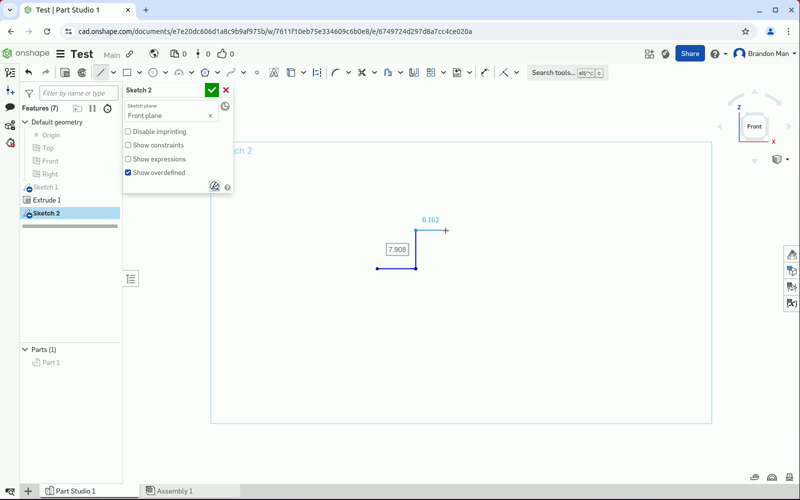
mouse_move(377, 230)
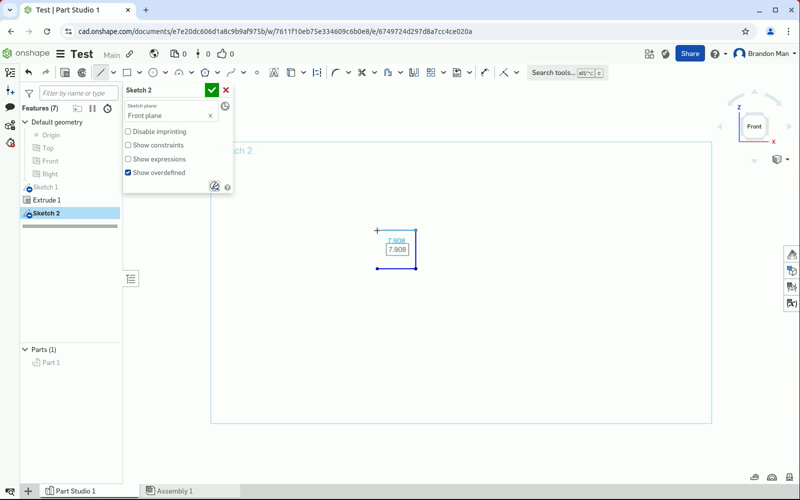
click(377, 230)
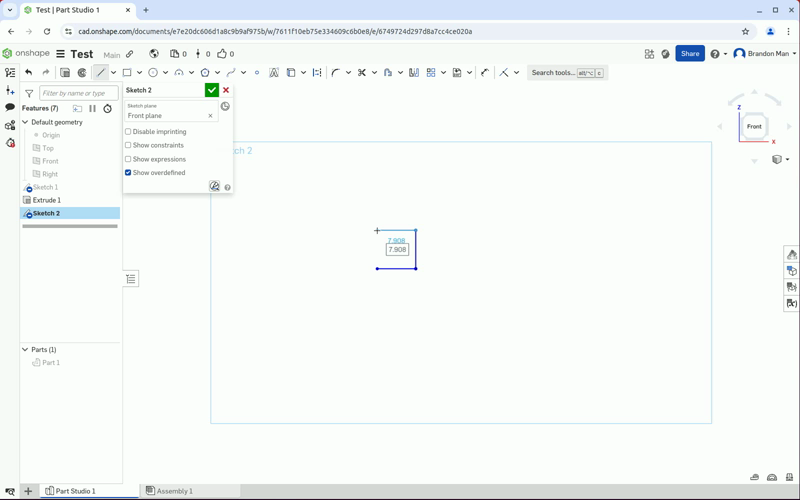
key_up(shift)
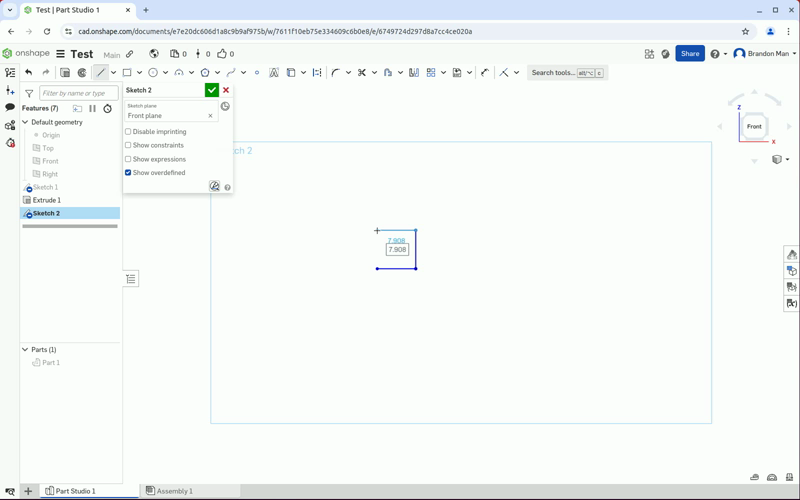
mouse_move(407, 230)
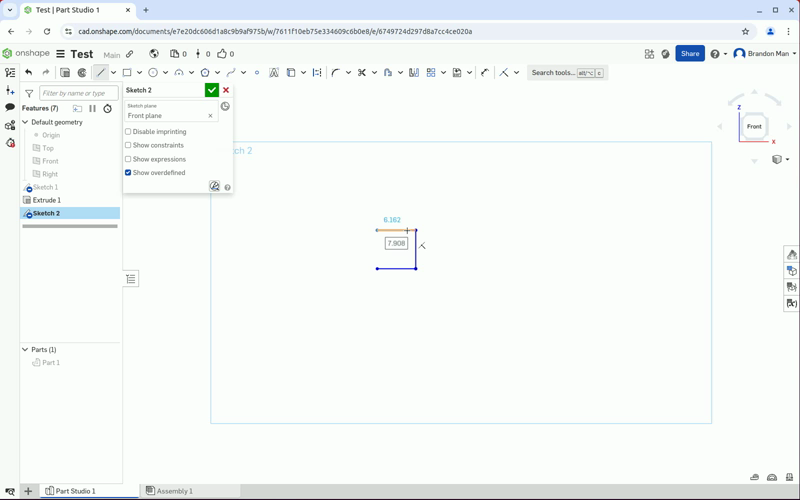
key_down(shift)
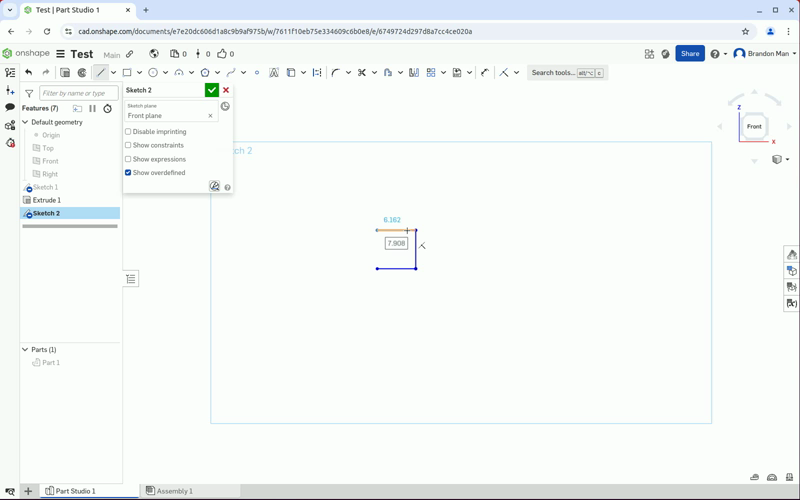
mouse_move(377, 268)
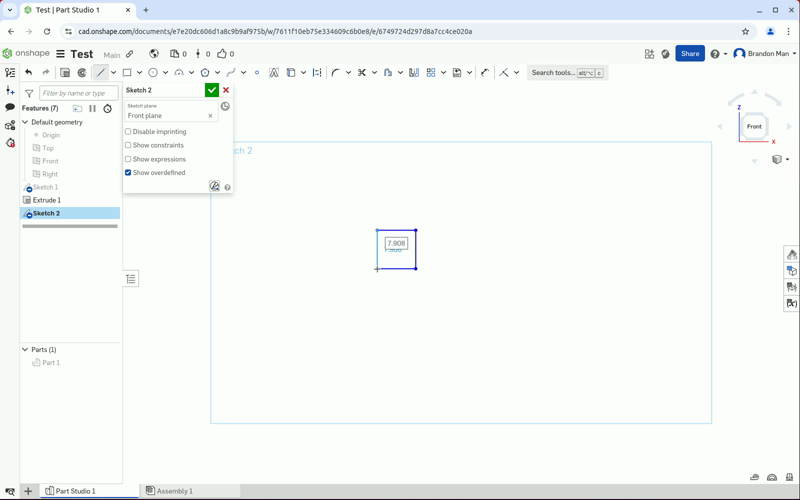
key_up(shift)
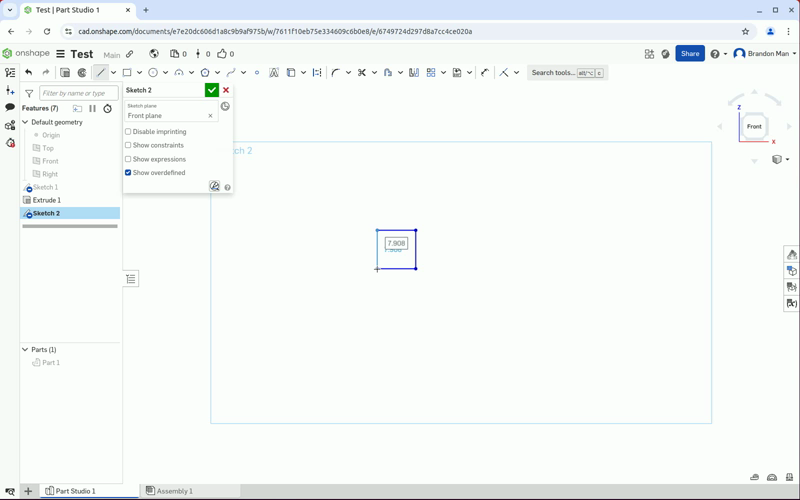
click(377, 268)
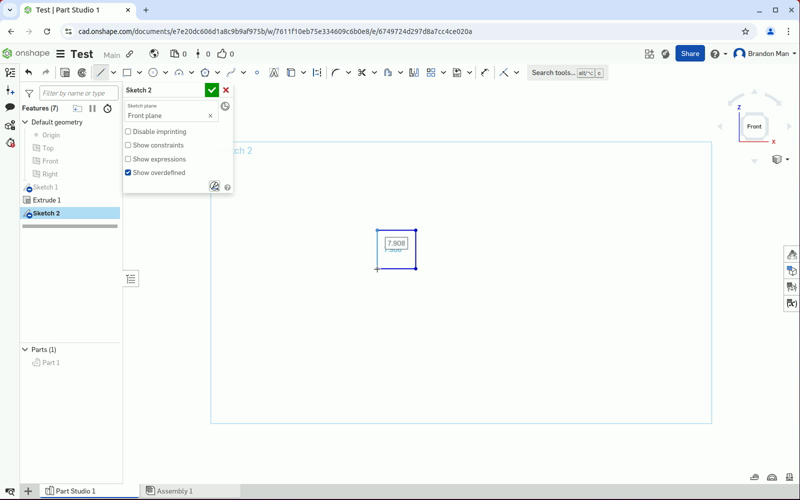
key(esc)
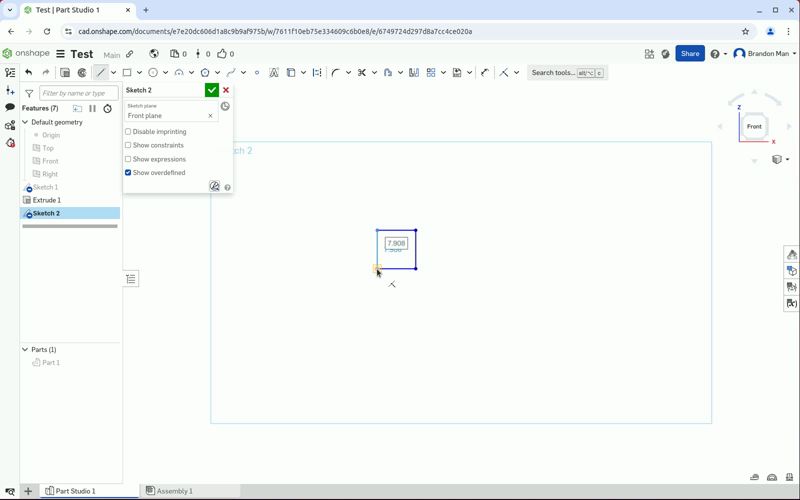
mouse_move(413, 265)
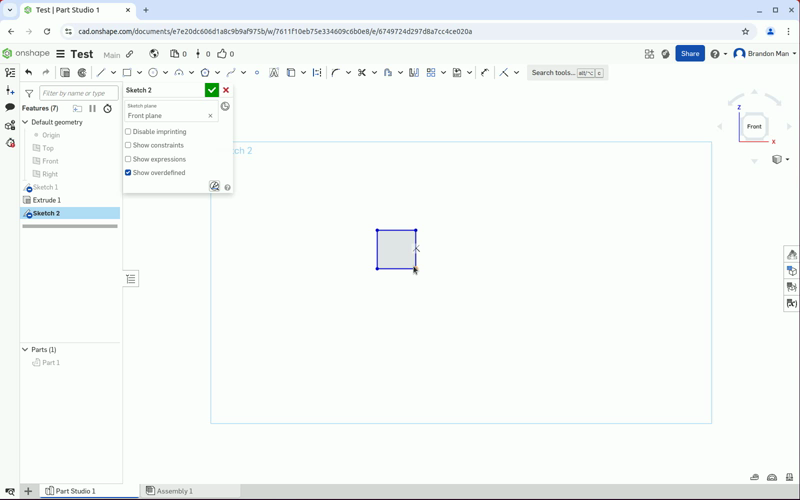
scroll(6)
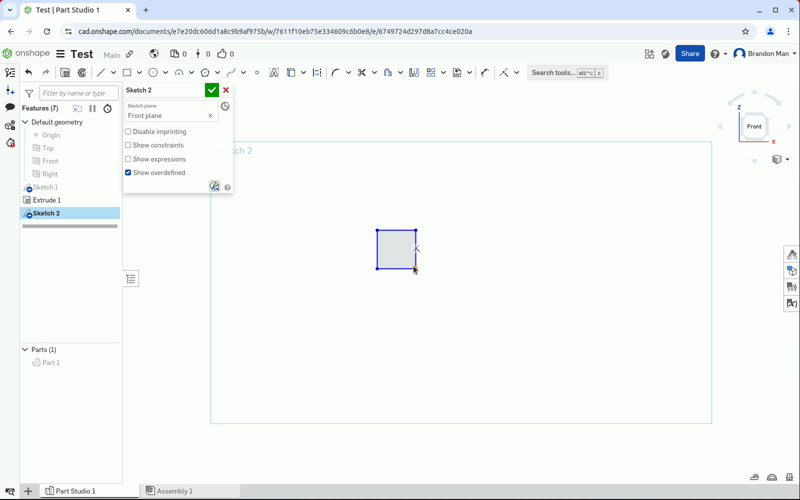
scroll(6)
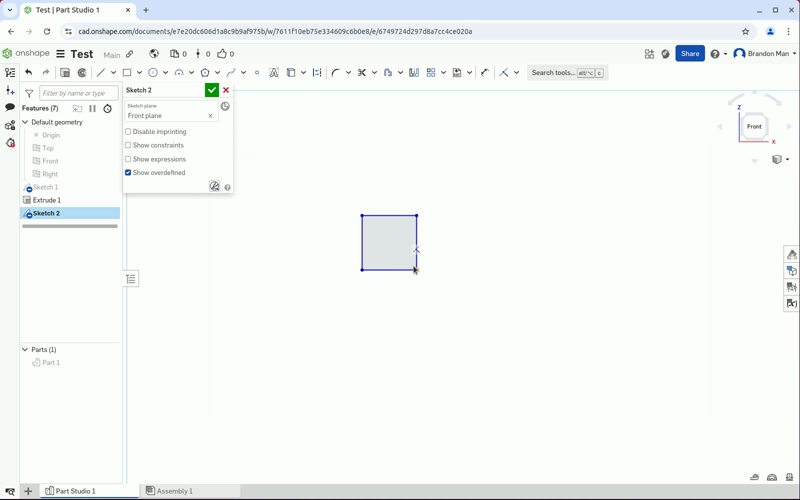
scroll(6)
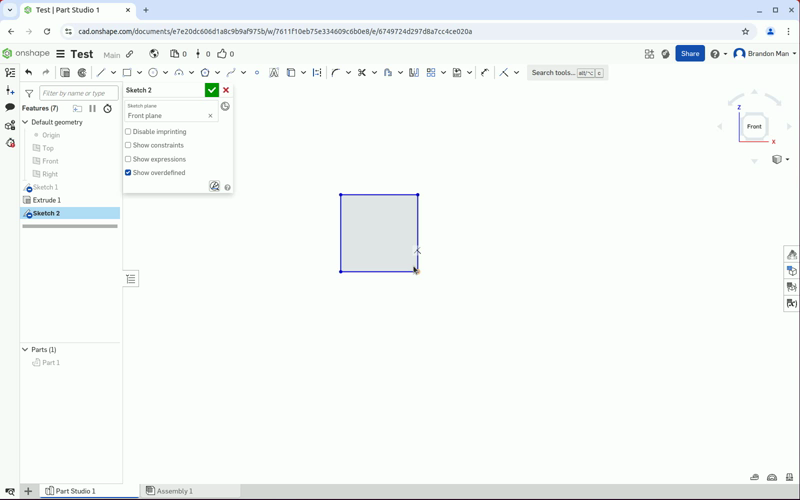
scroll(6)
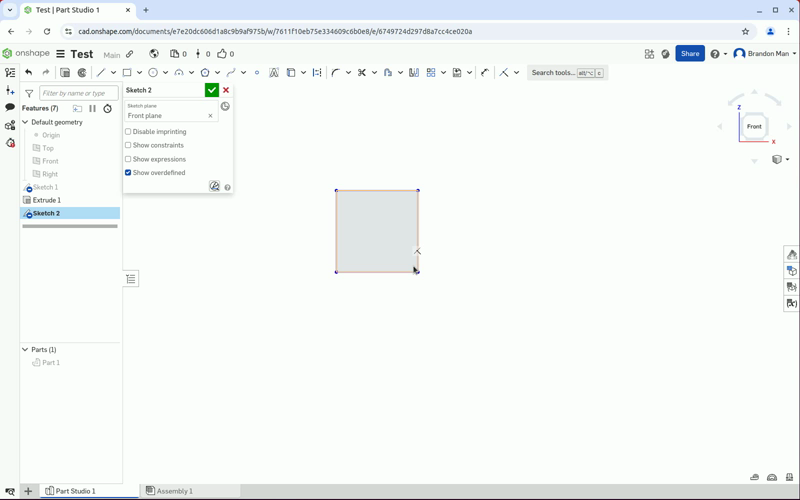
scroll(6)
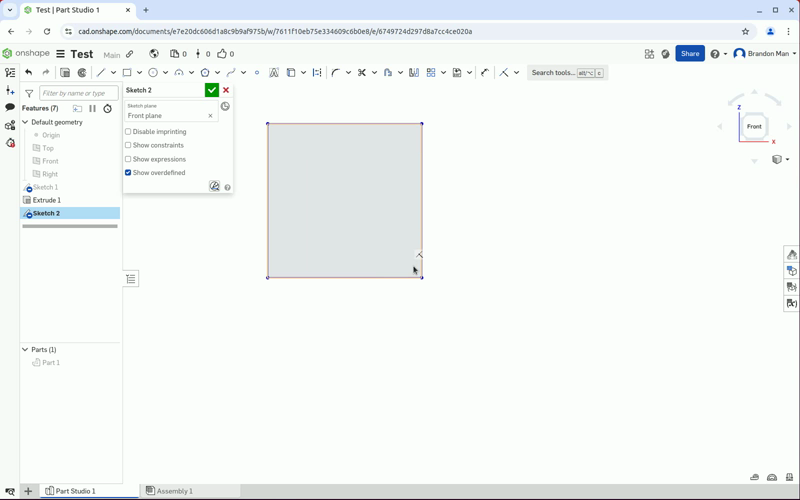
scroll(6)
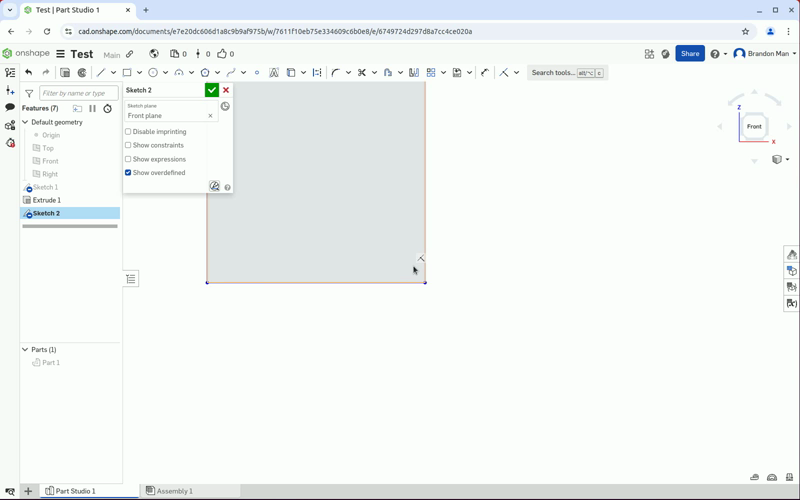
scroll(6)
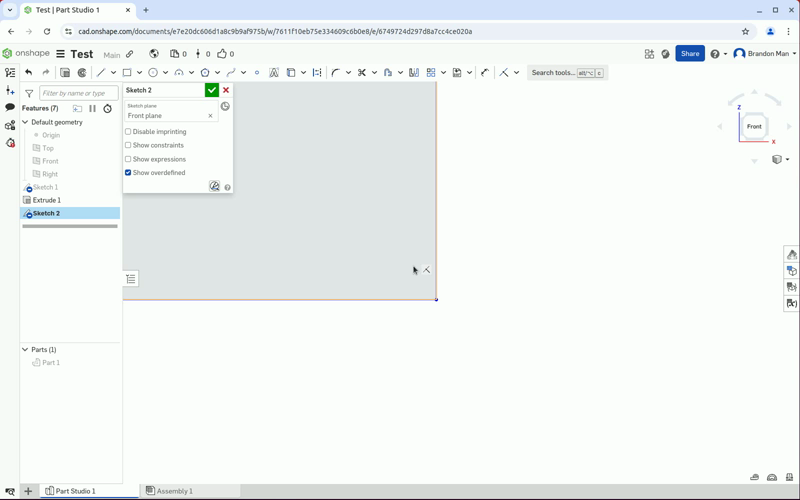
click(413, 265)
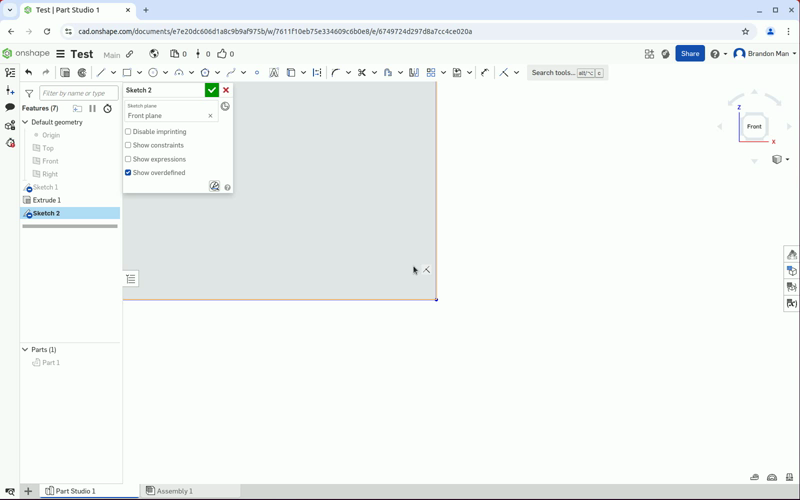
scroll(-6)
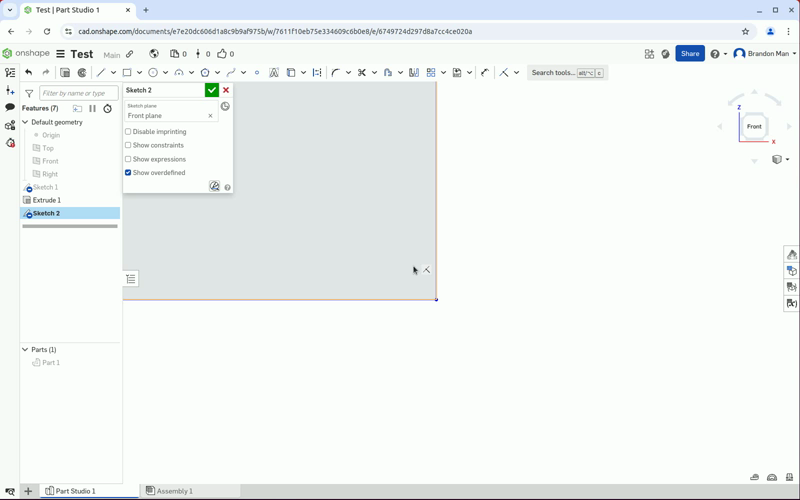
scroll(-6)
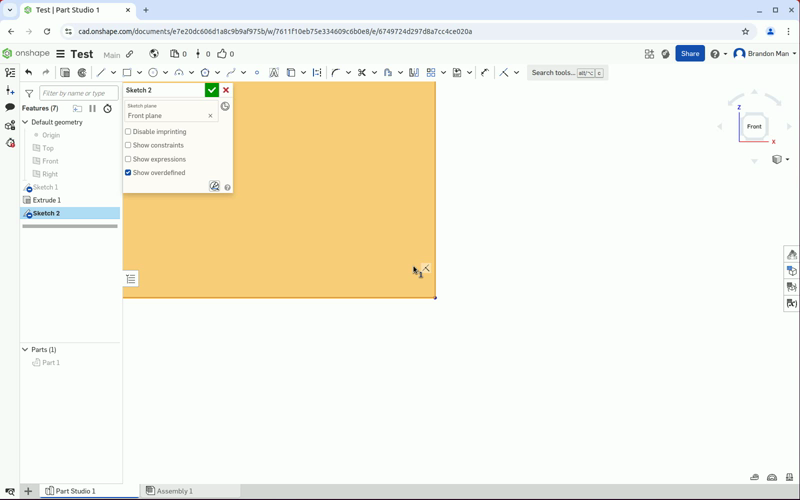
scroll(-6)
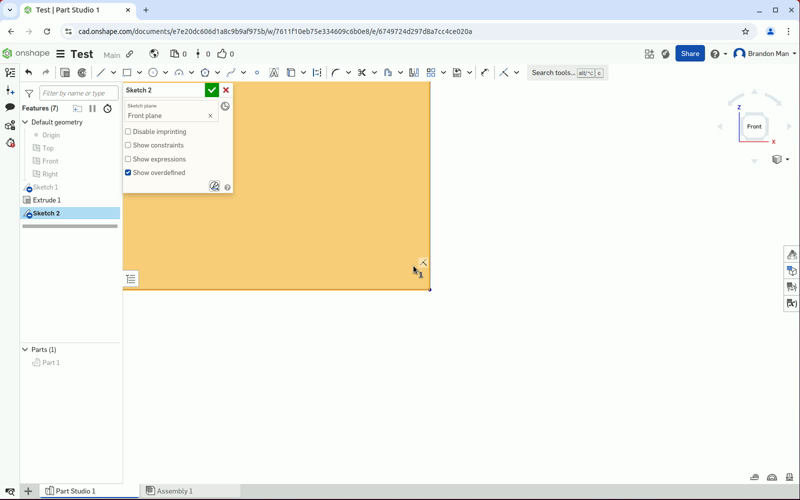
scroll(-6)
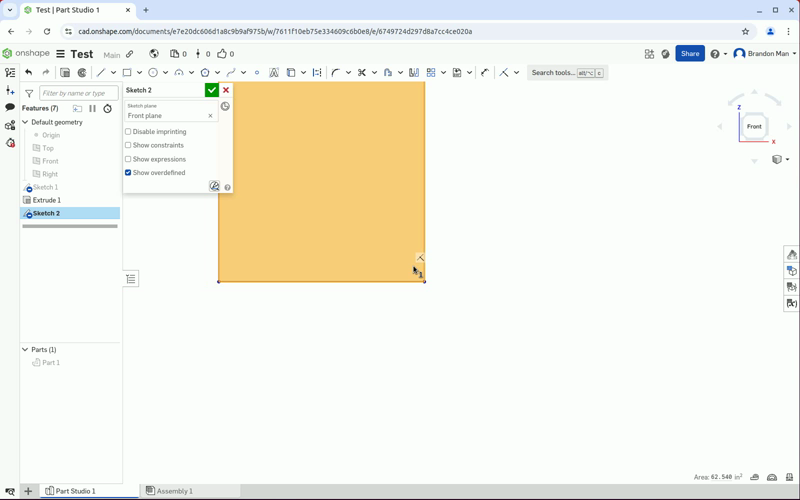
scroll(-6)
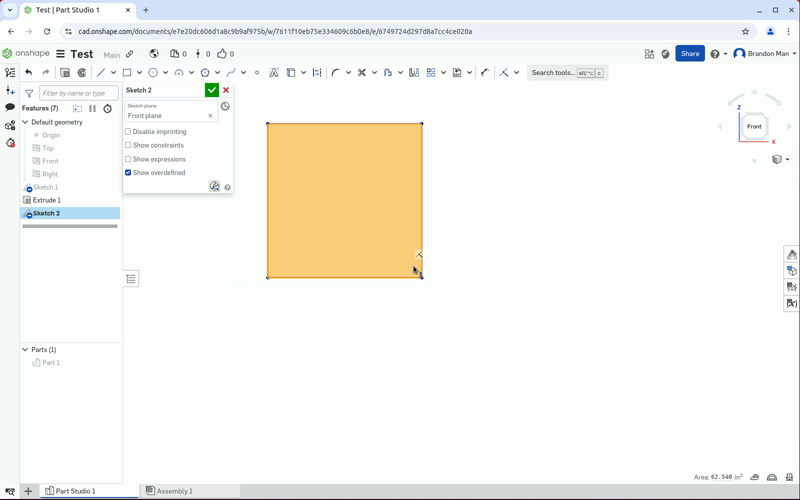
scroll(-6)
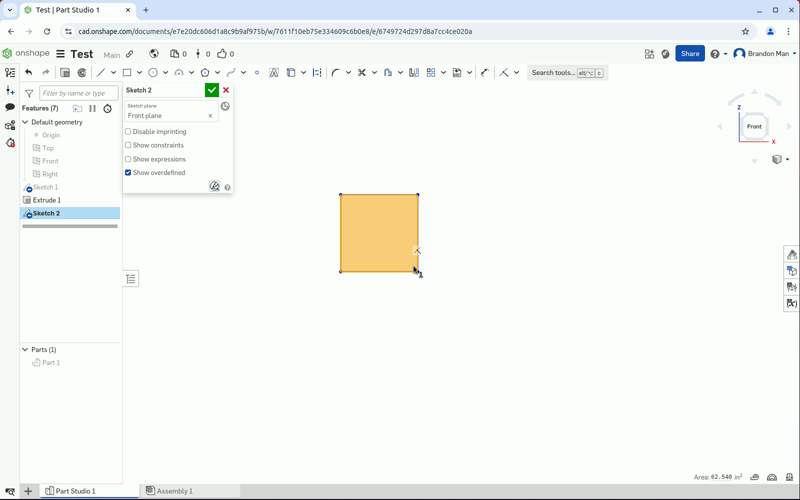
scroll(-6)
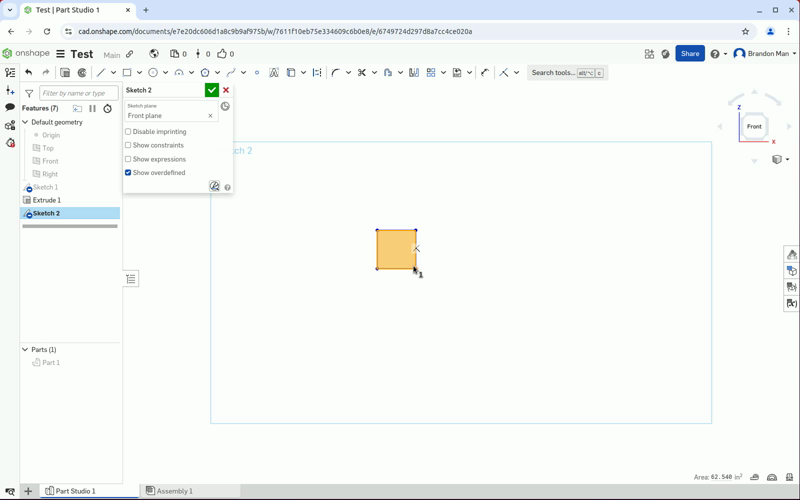
mouse_move(73, 352)
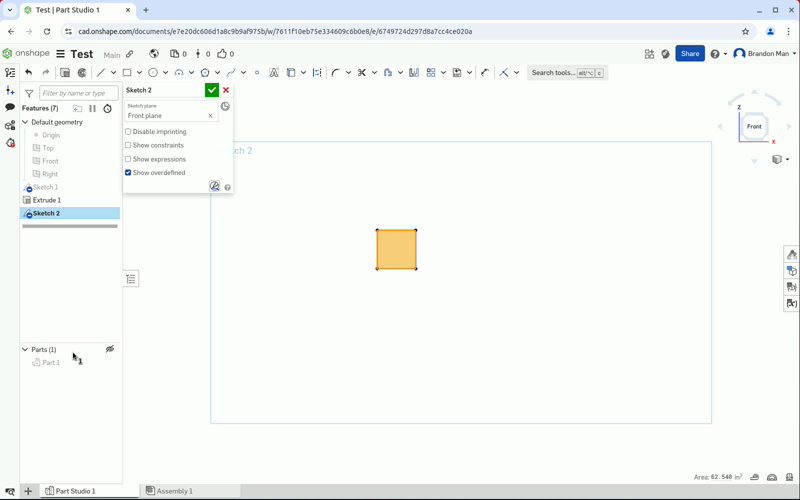
key(shift+y)
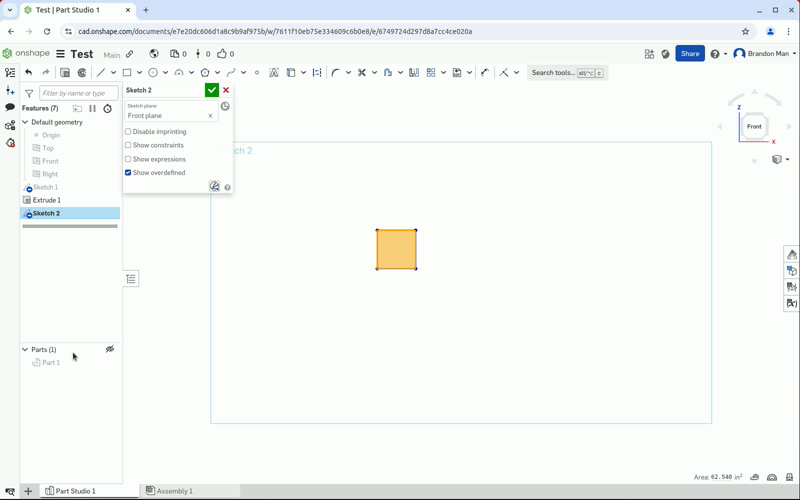
key(shift+e)
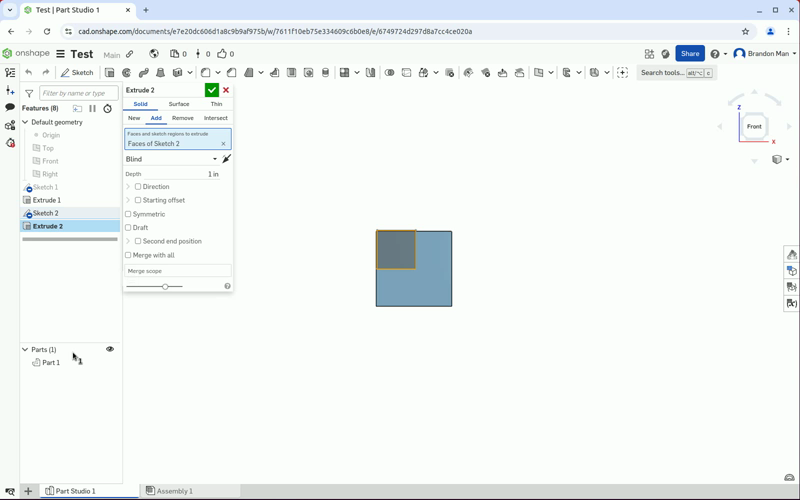
mouse_move(143, 106)
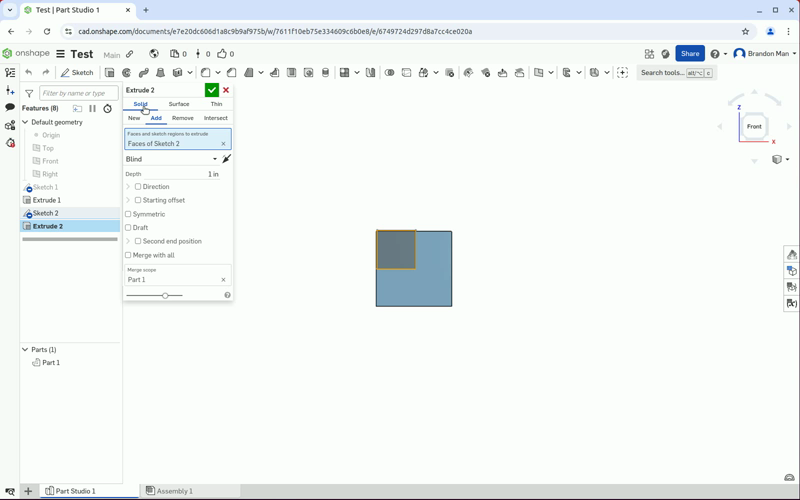
click(143, 106)
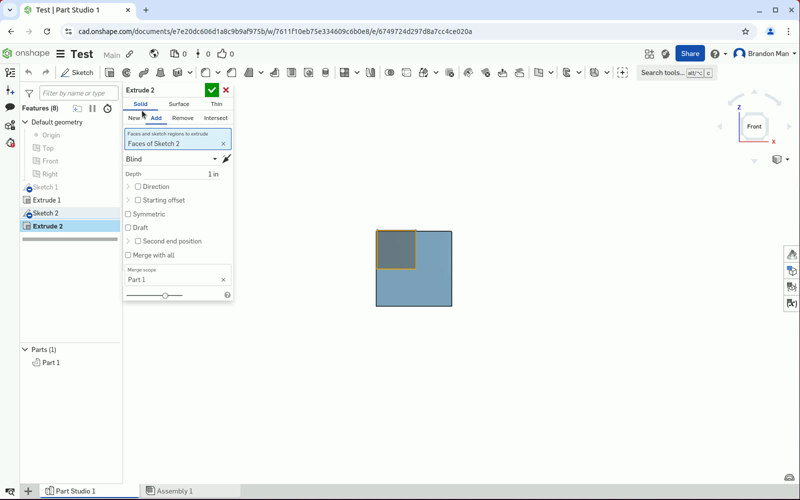
mouse_move(137, 120)
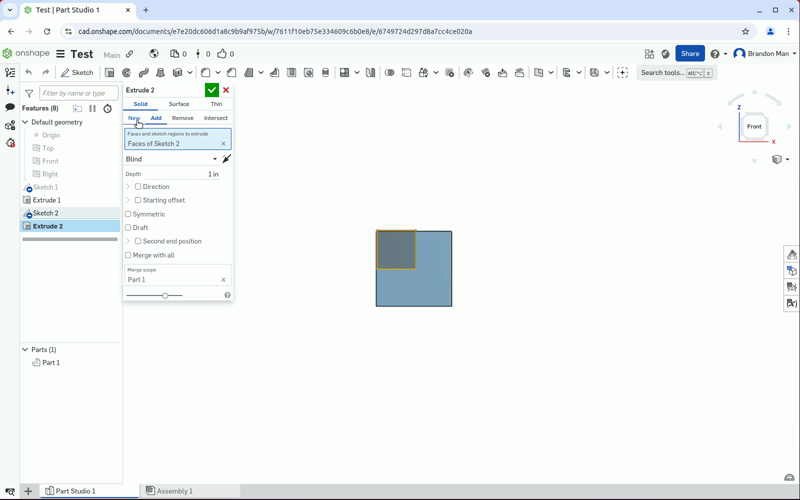
click(137, 120)
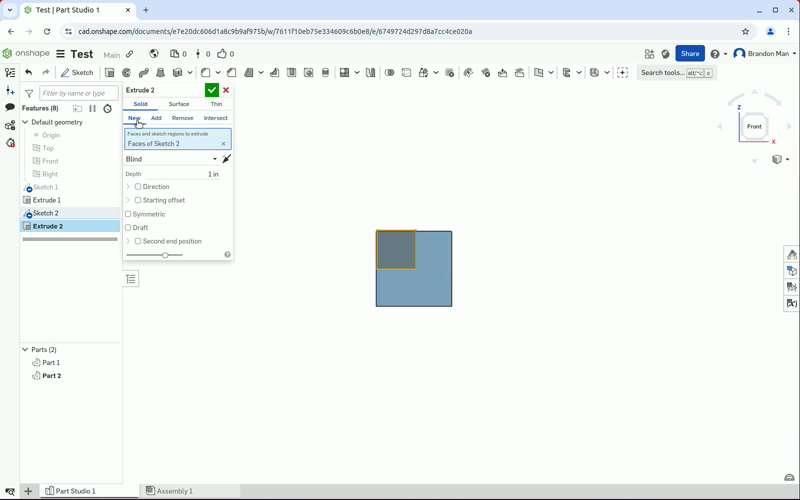
key(tab, 4)
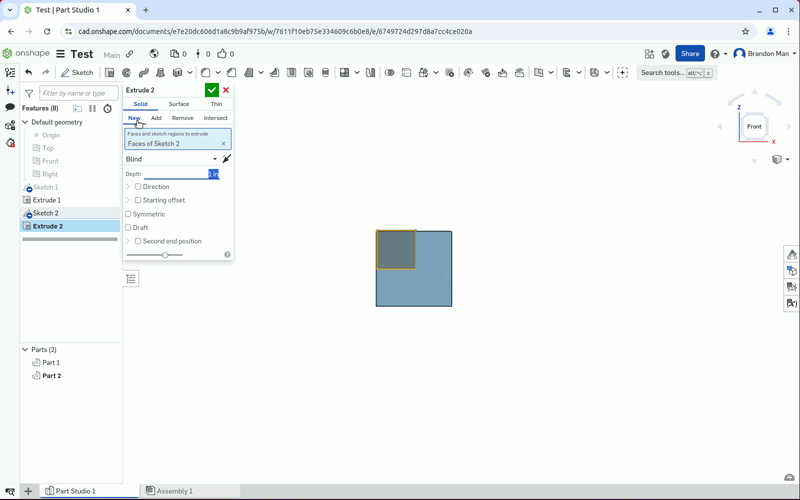
text(23.108)
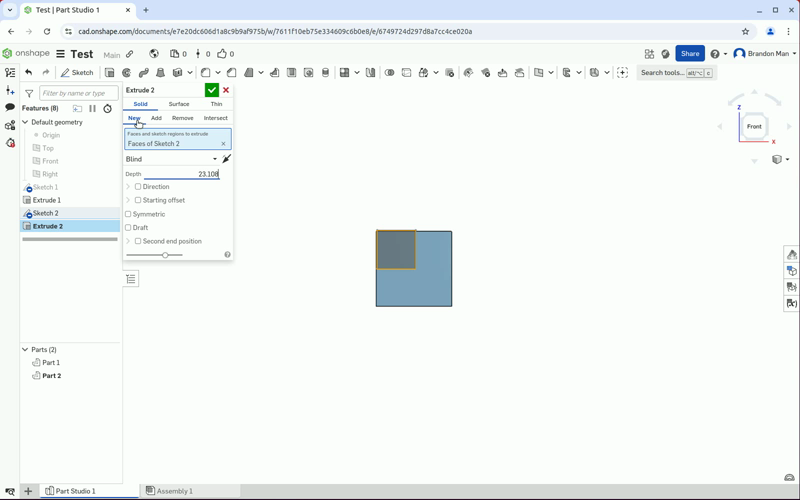
key(enter)
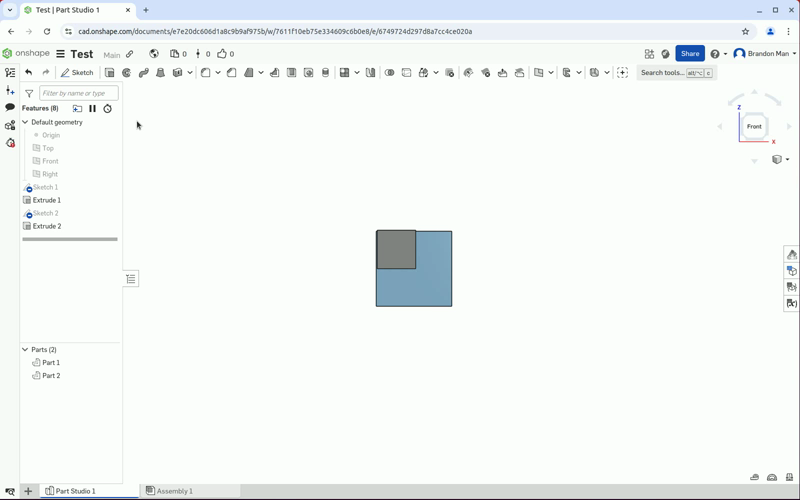
key(shift+h)
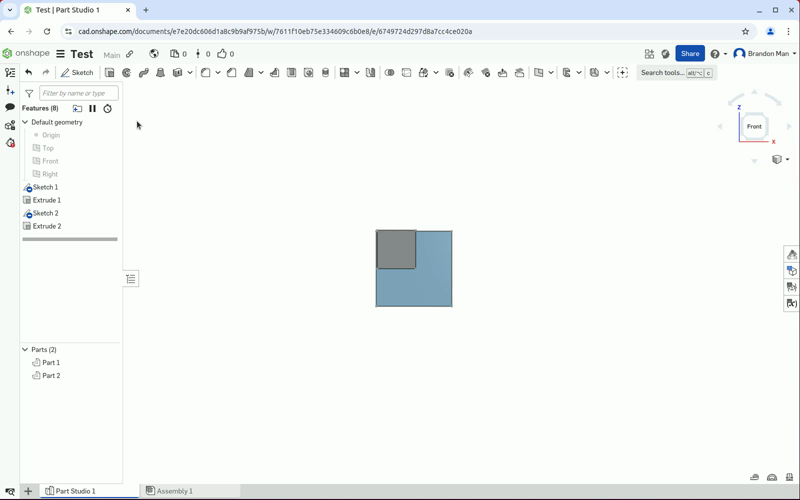
key(shift+h)
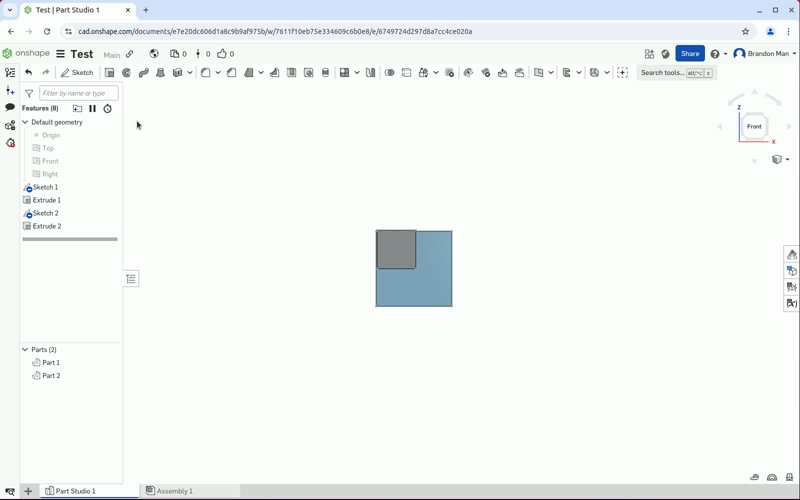
key(shift+7)
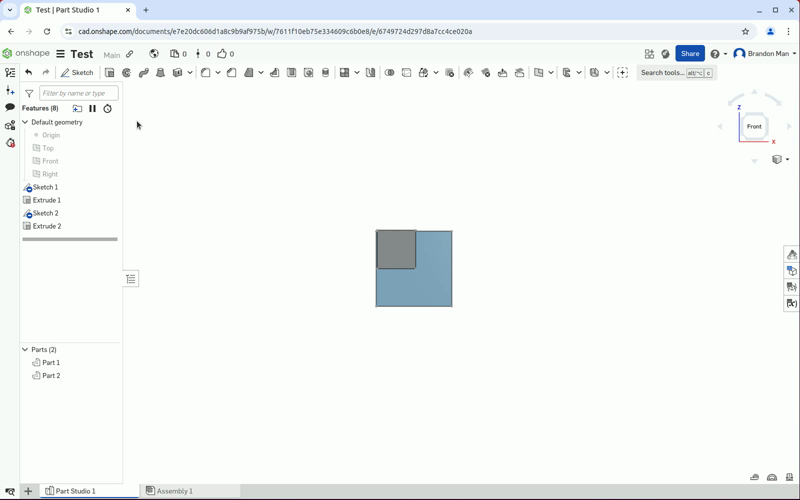
key(left, 2)
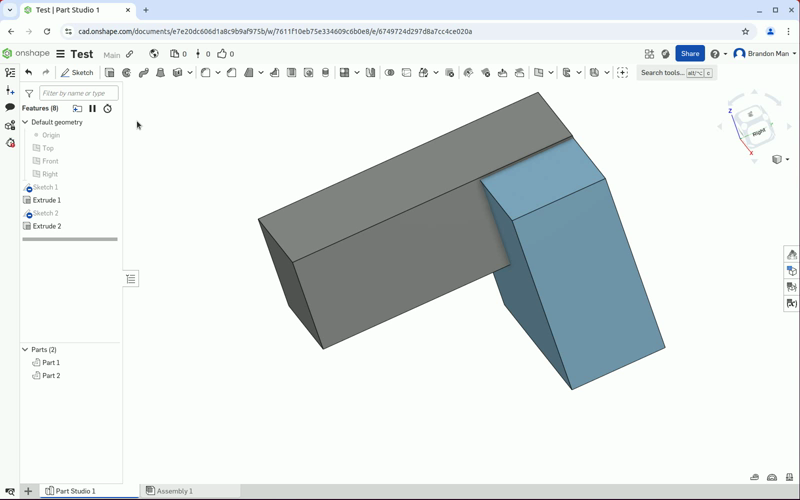
key(down, 2)
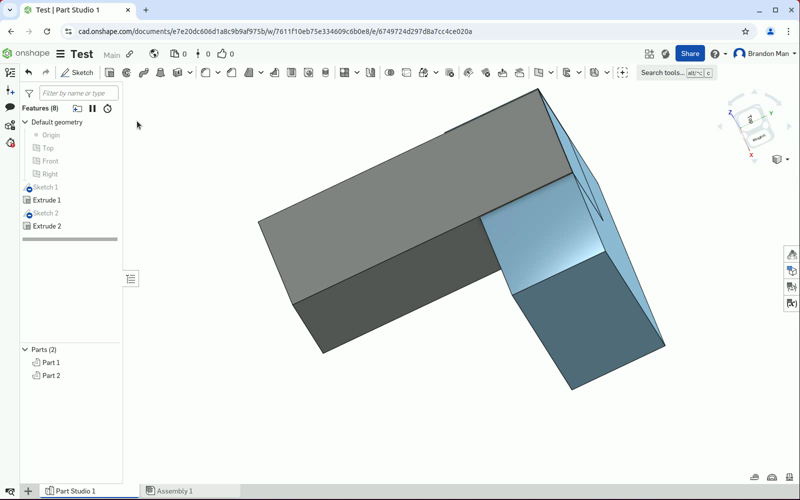
key(up, 2)
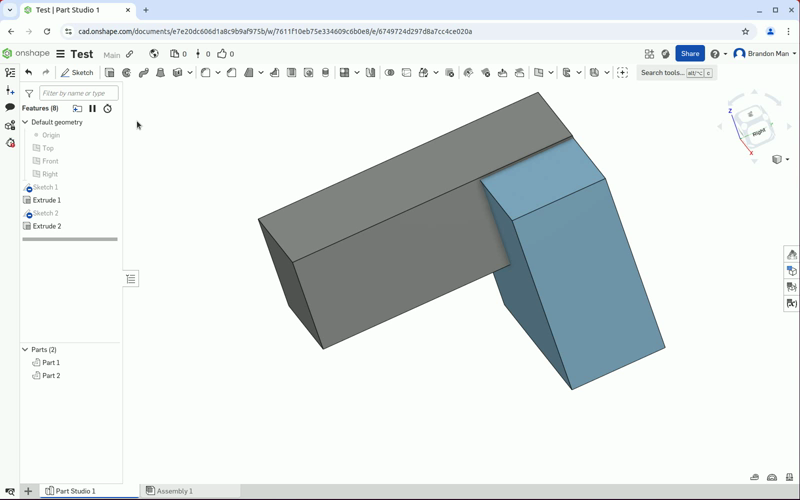
key(right, 2)
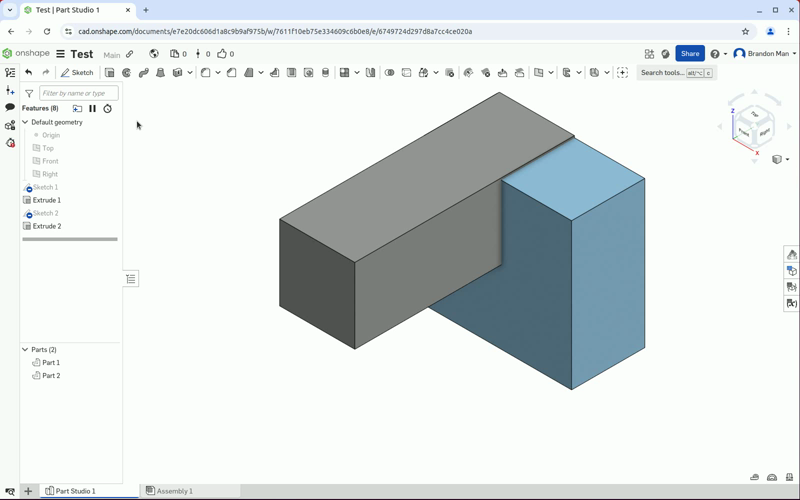
mouse_move(73, 189)
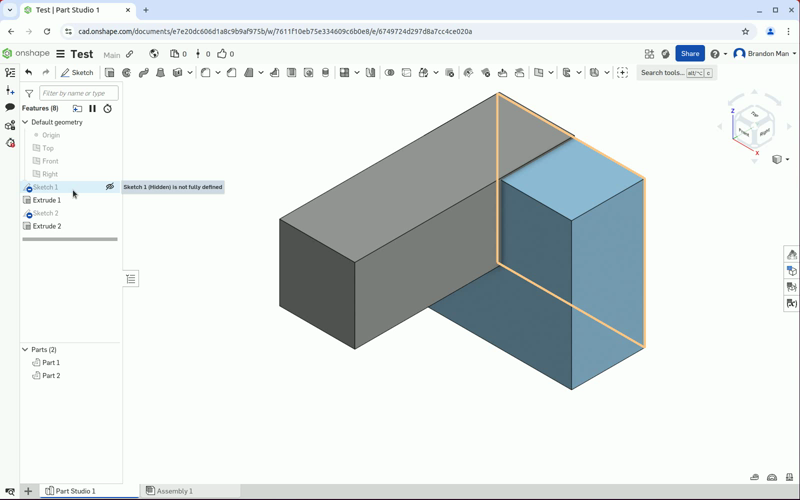
click(73, 189)